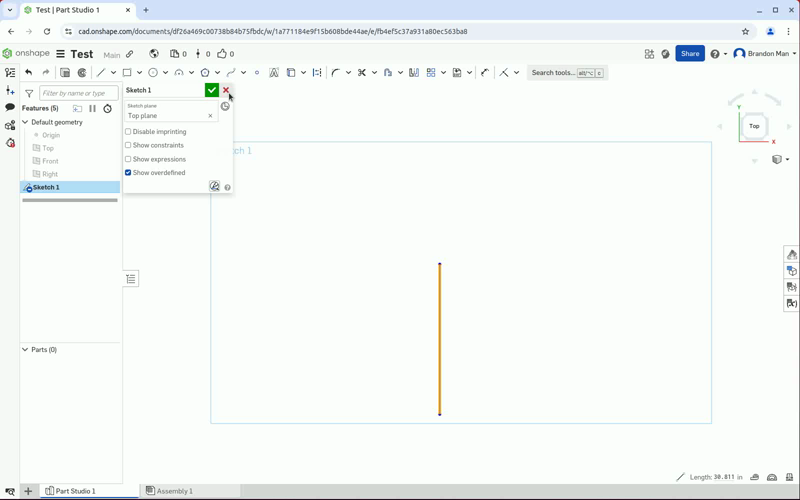
key(shift+h)
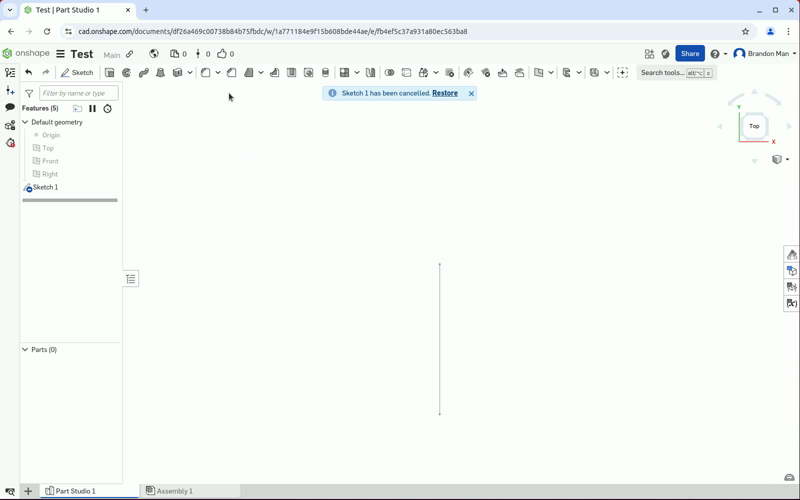
key(shift+s)
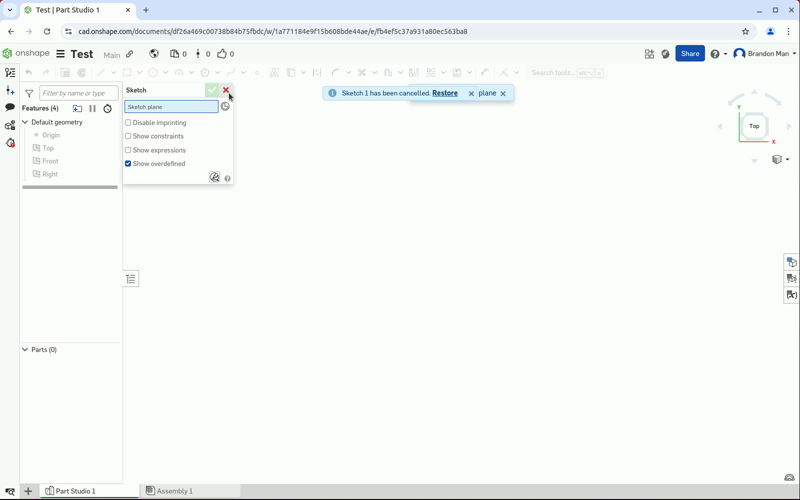
mouse_move(73, 150)
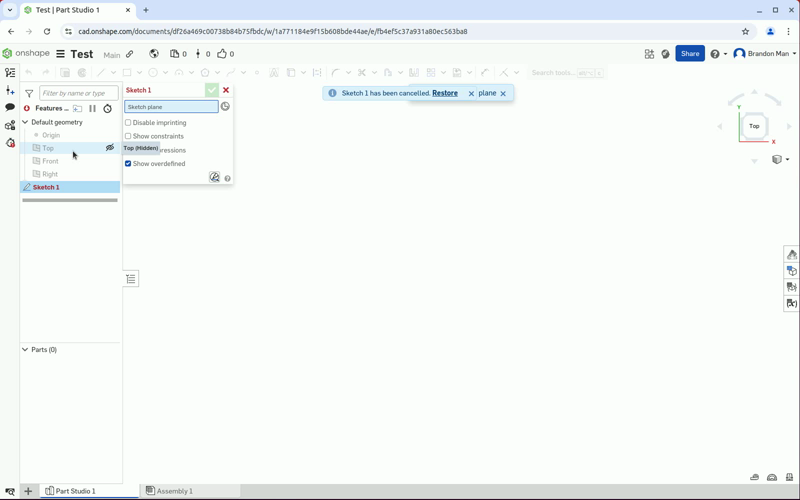
click(73, 150)
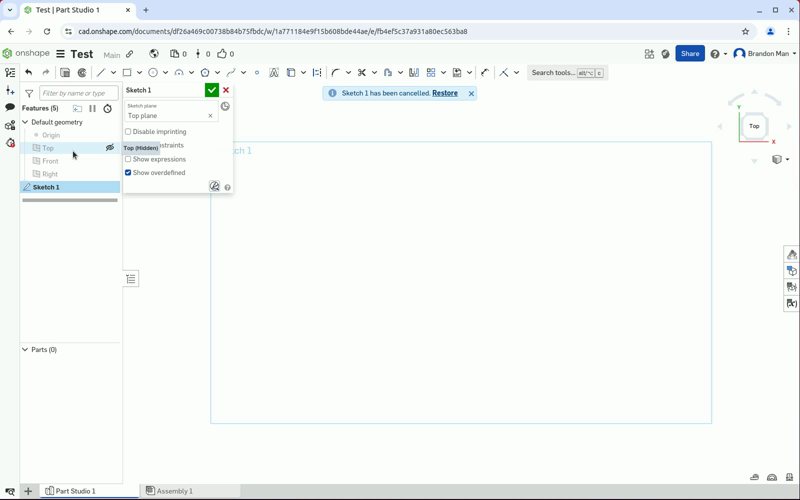
mouse_move(73, 352)
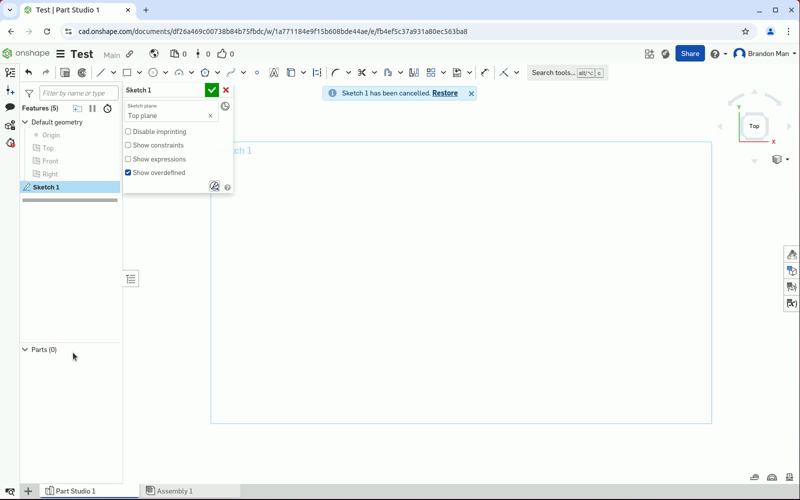
key(y)
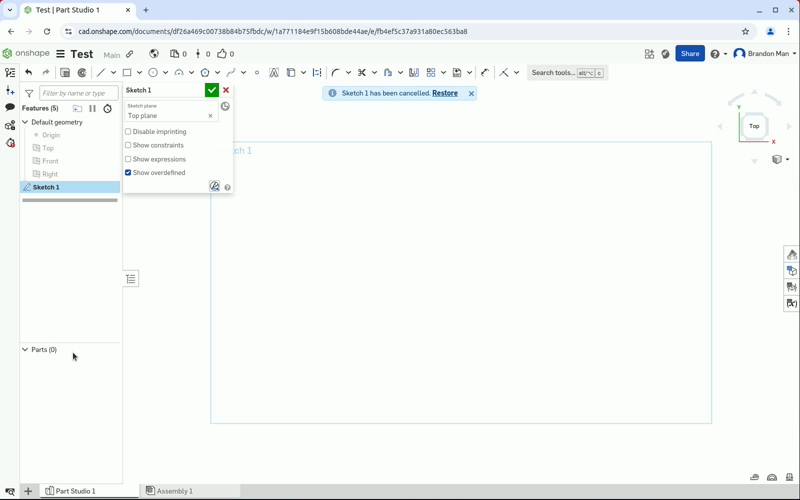
key(l)
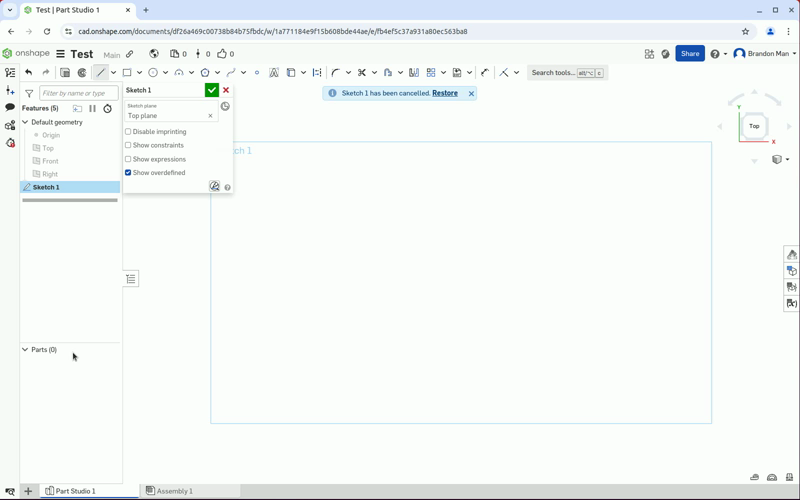
key_down(shift)
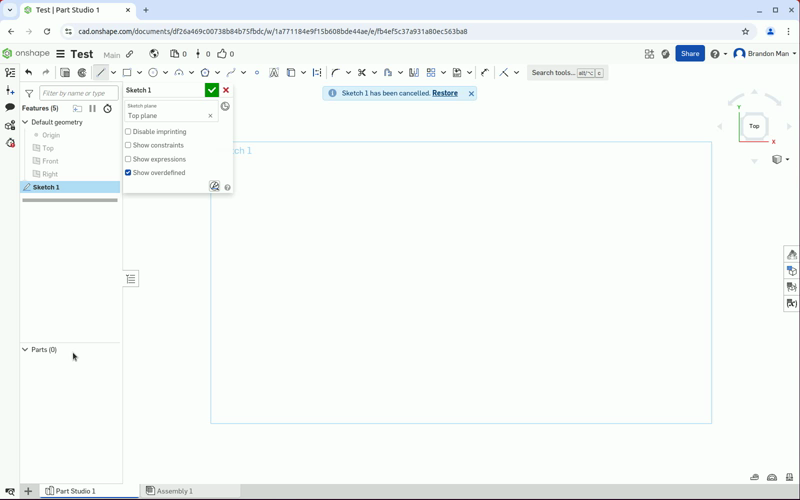
mouse_move(349, 282)
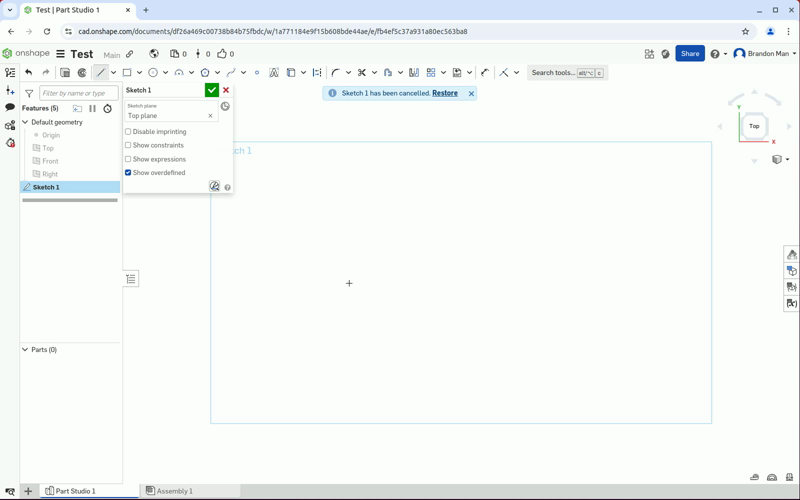
click(349, 282)
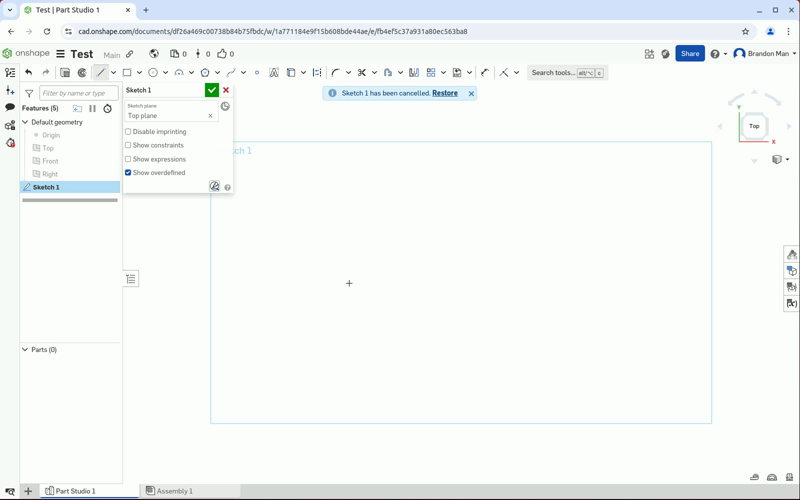
key_up(shift)
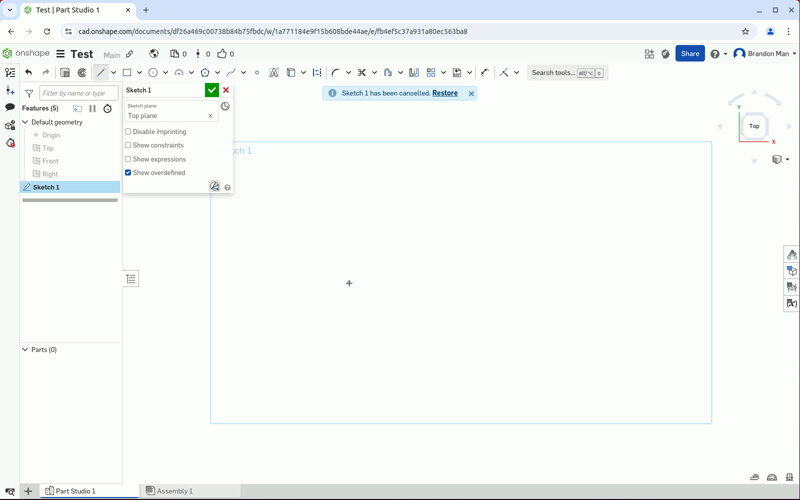
key_down(shift)
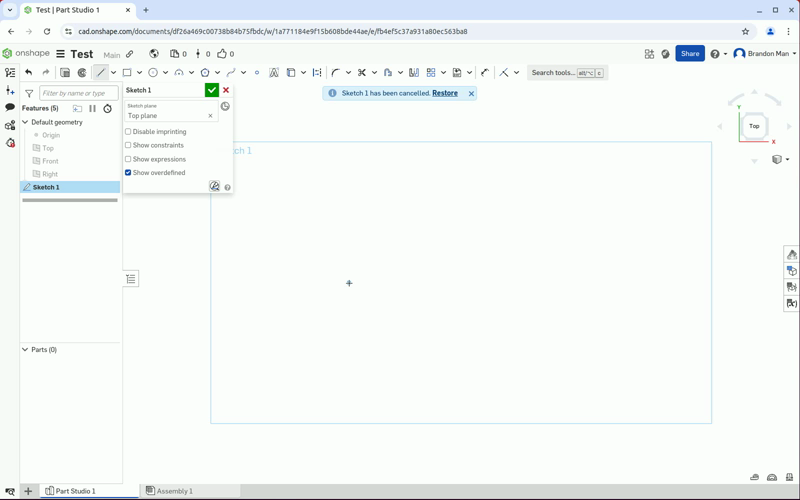
mouse_move(405, 378)
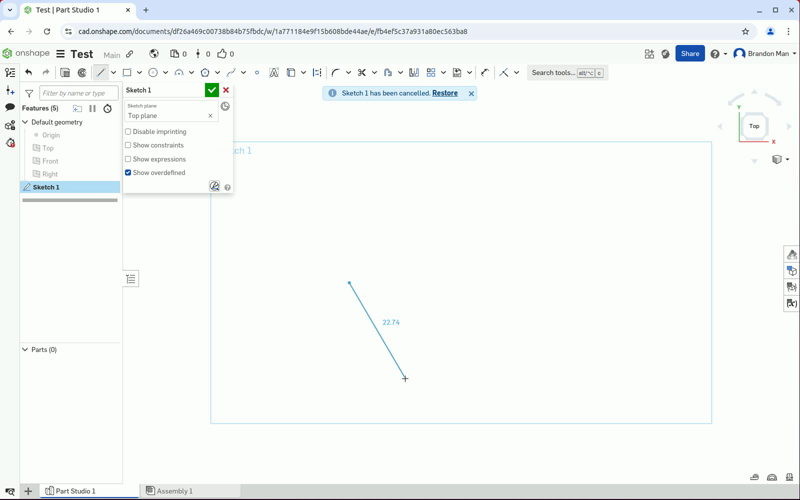
click(405, 378)
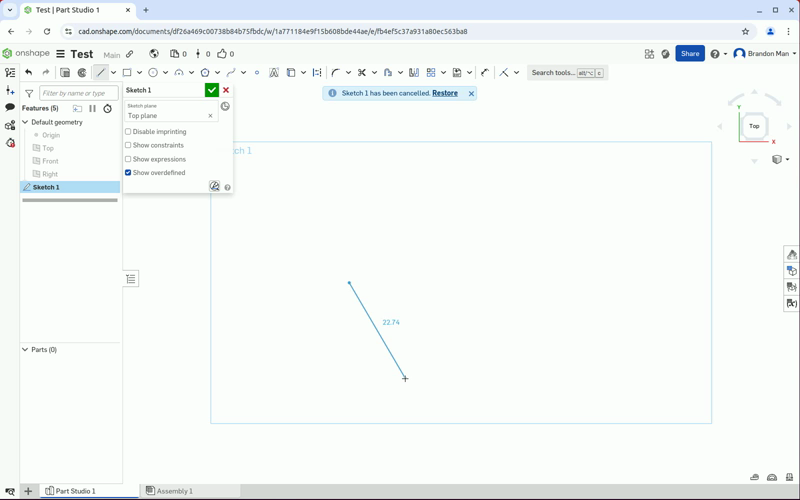
key_up(shift)
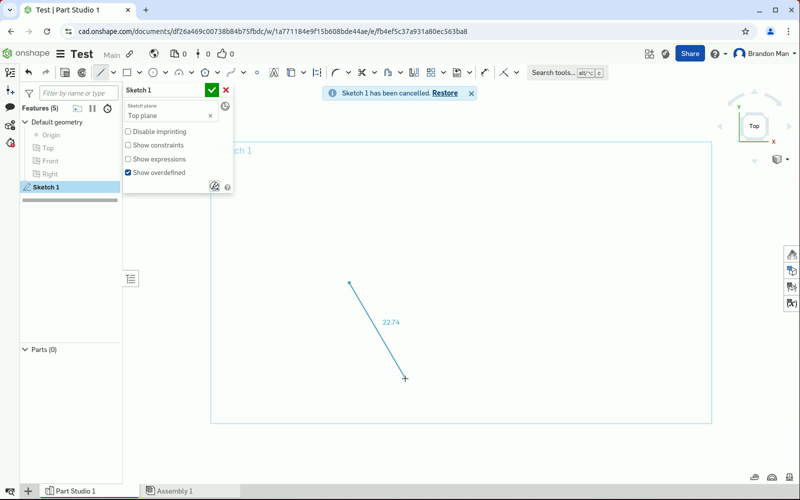
key_down(shift)
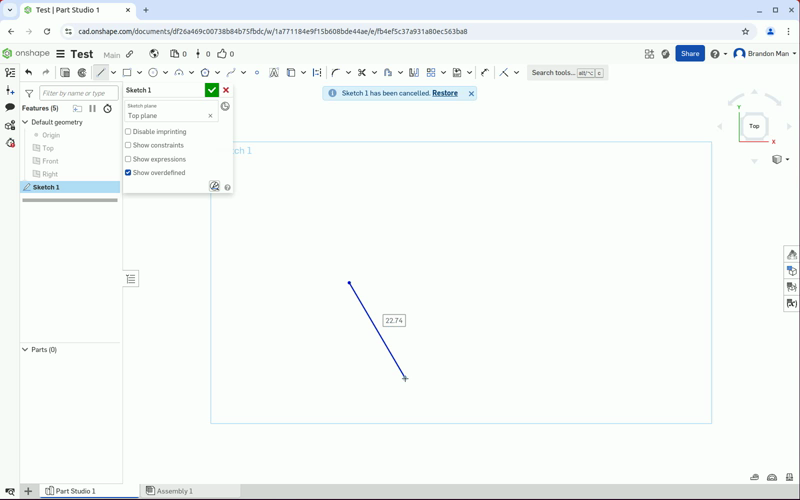
mouse_move(514, 378)
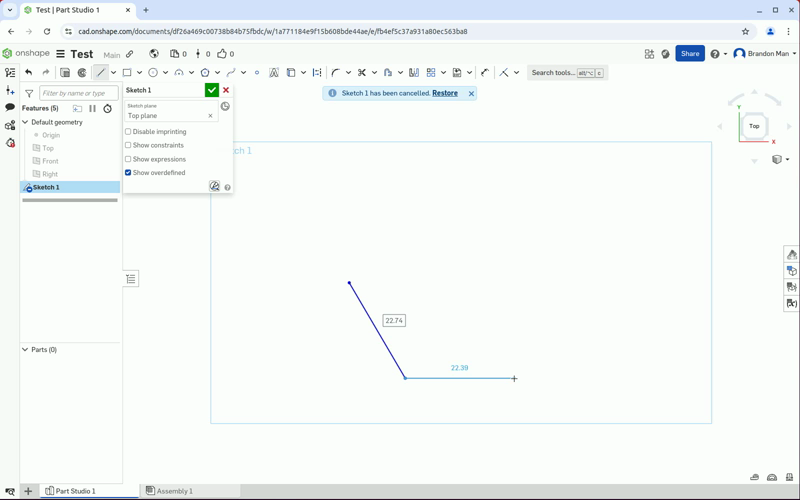
click(514, 378)
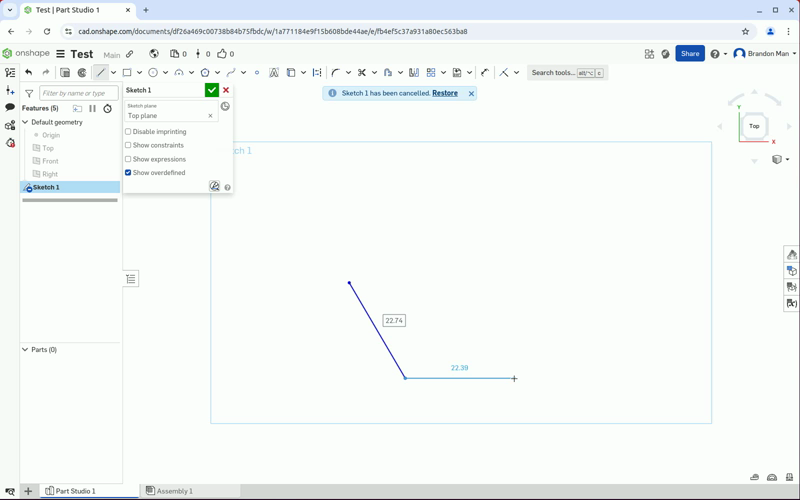
key_up(shift)
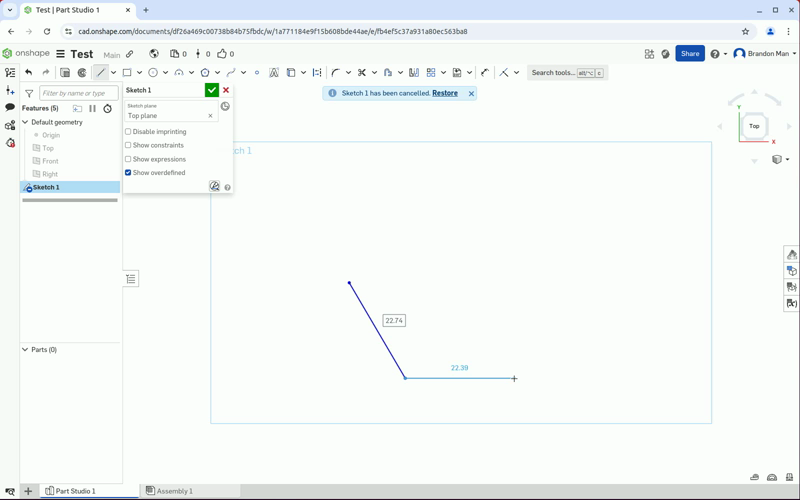
key_down(shift)
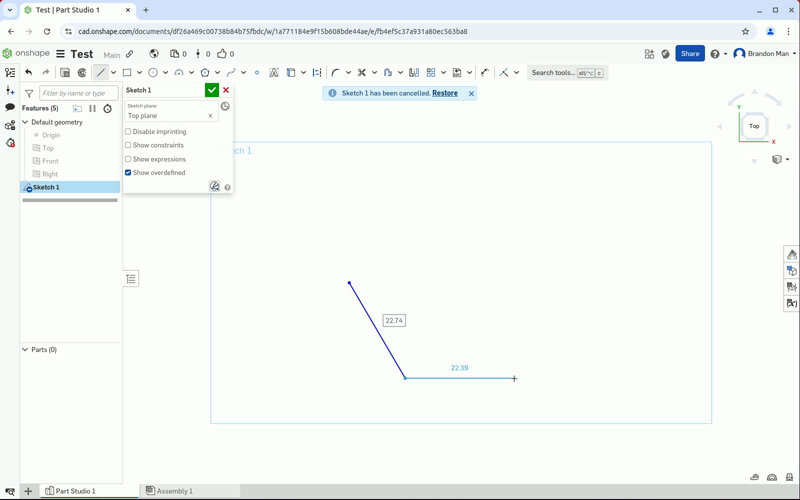
mouse_move(569, 282)
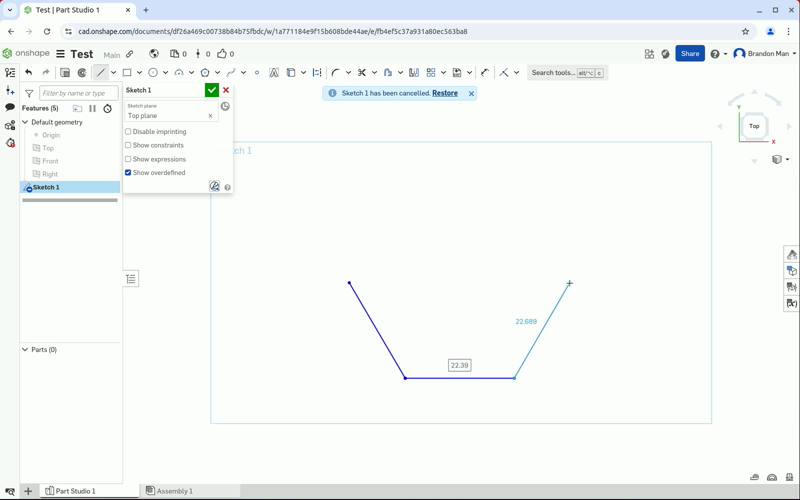
click(569, 282)
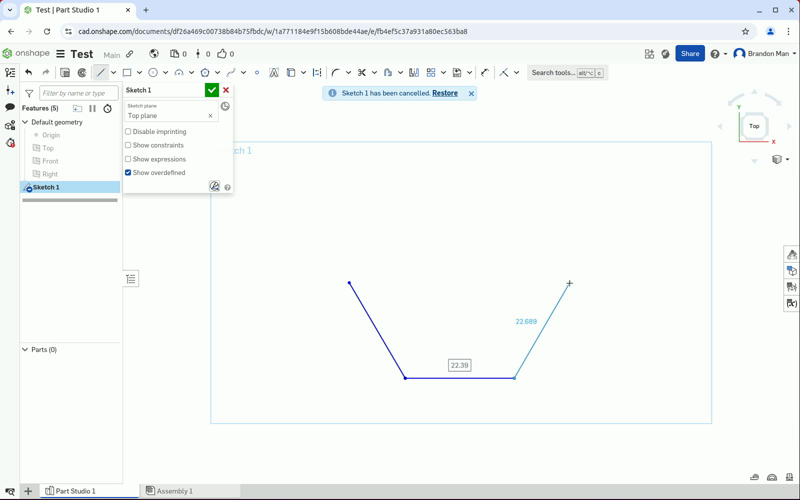
key_up(shift)
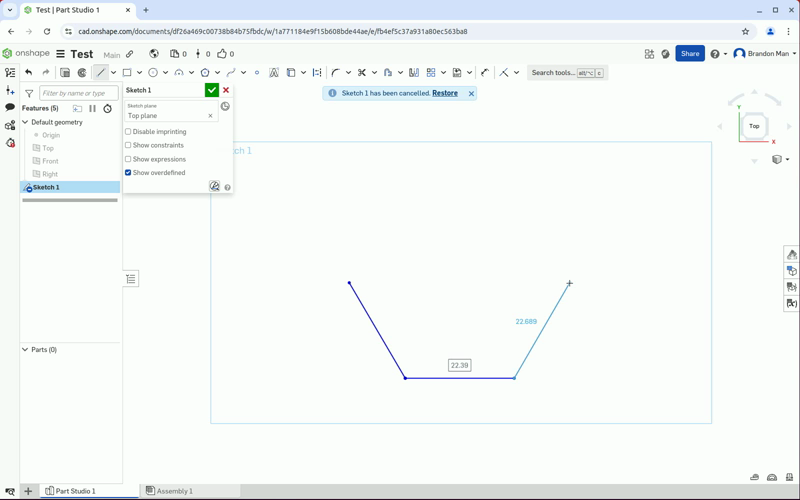
key_down(shift)
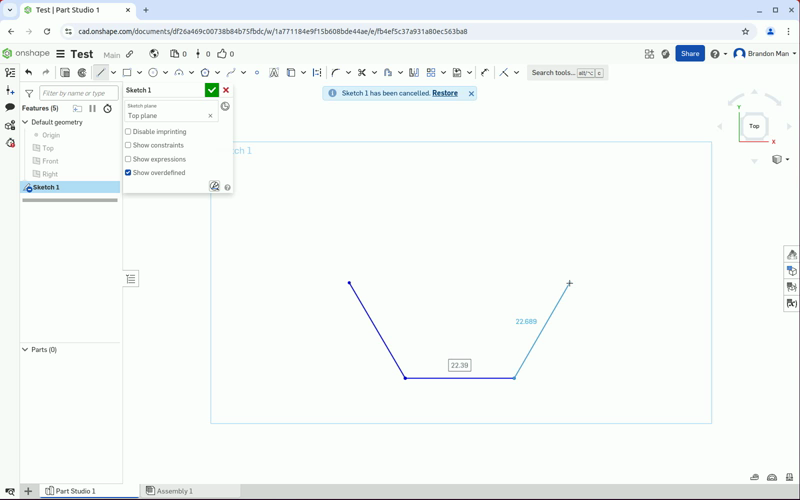
mouse_move(514, 187)
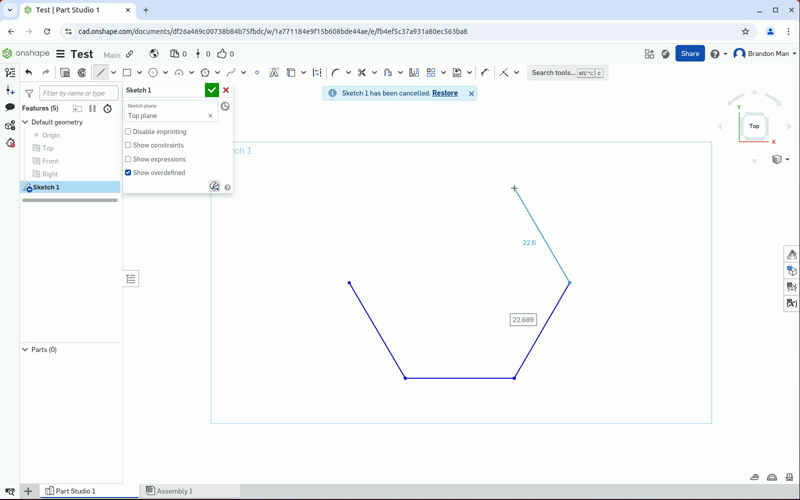
click(514, 187)
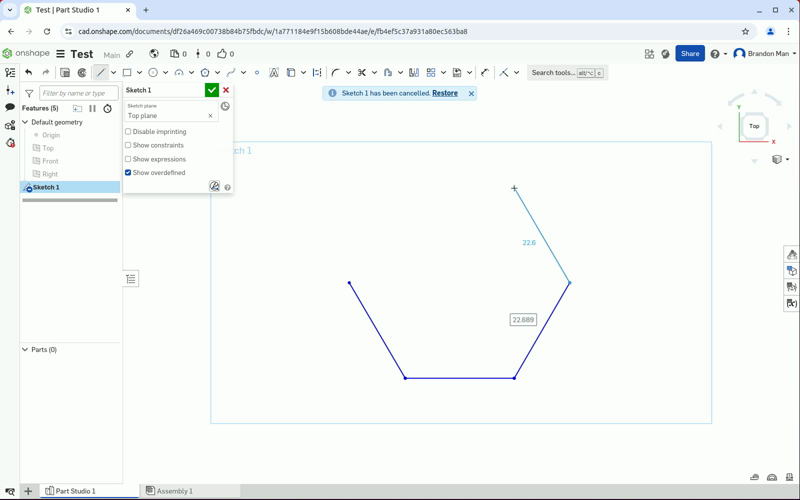
key_up(shift)
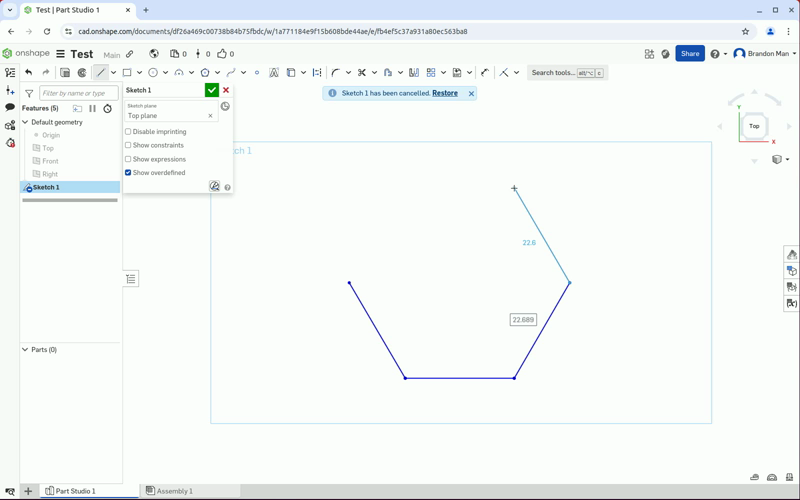
key_down(shift)
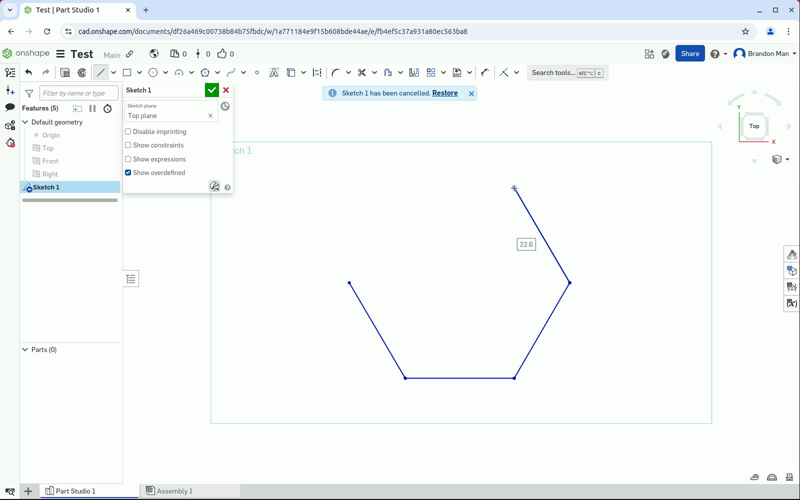
mouse_move(405, 187)
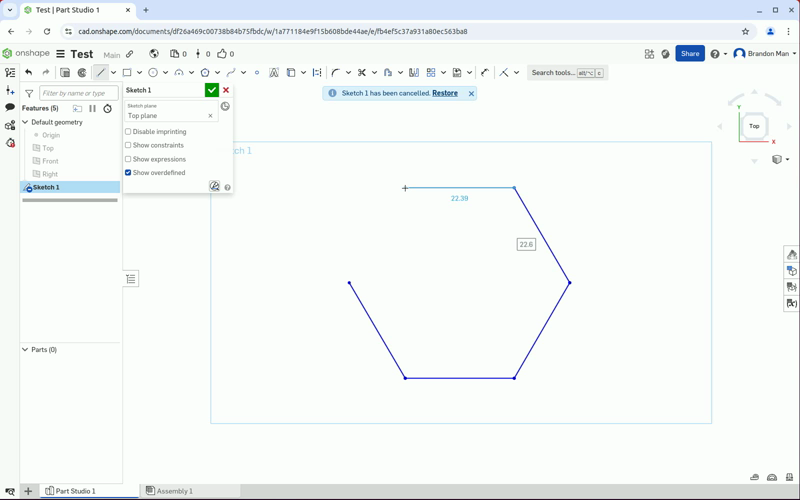
click(405, 187)
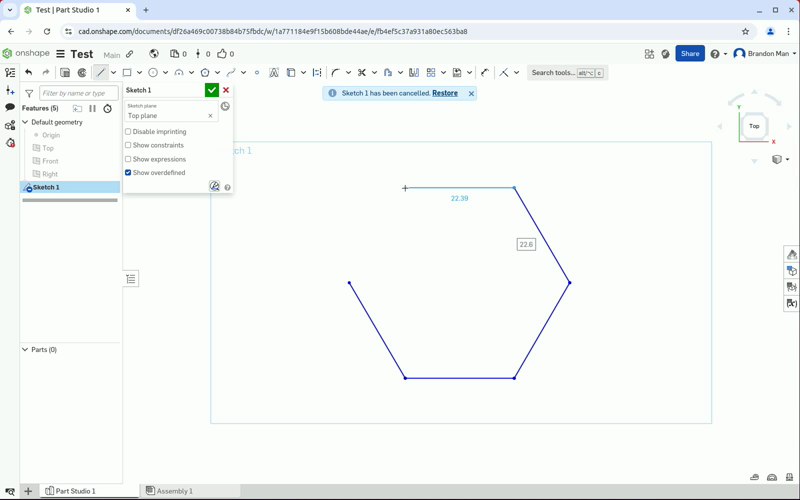
key_up(shift)
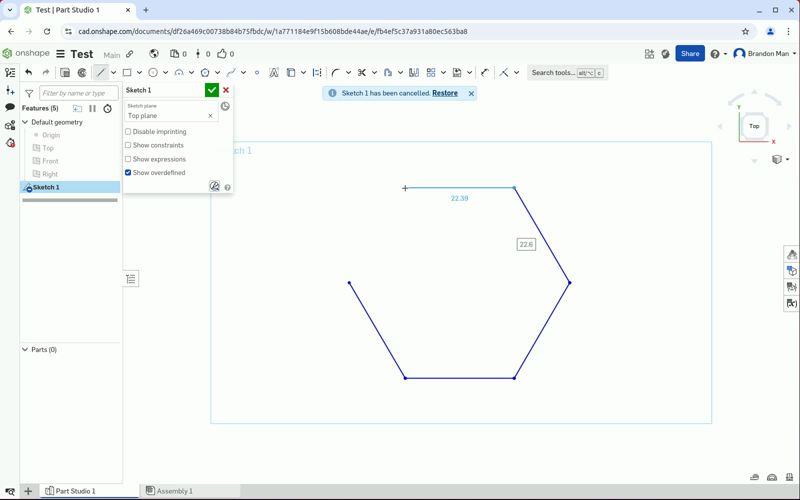
key_down(shift)
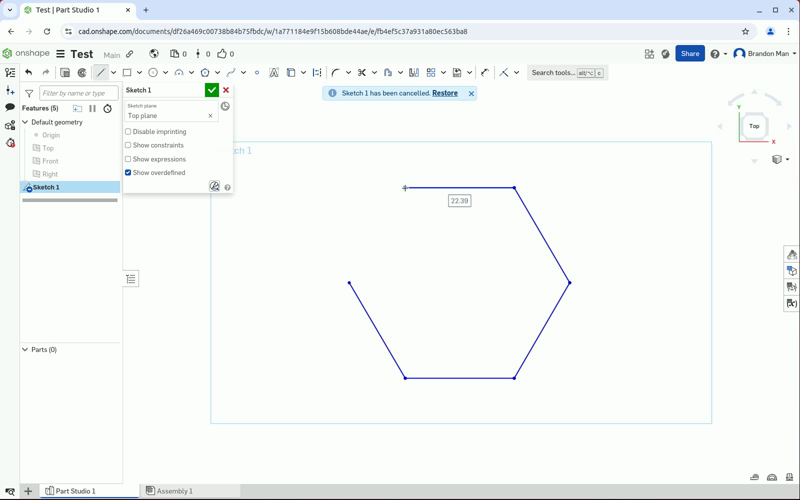
mouse_move(349, 282)
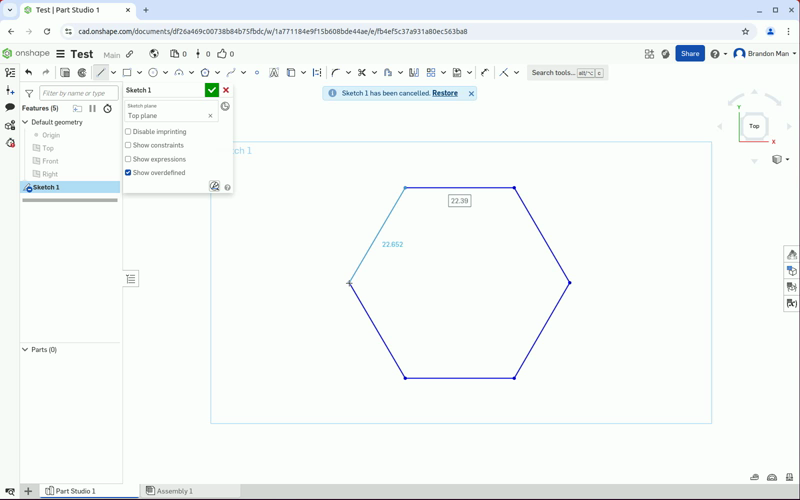
key_up(shift)
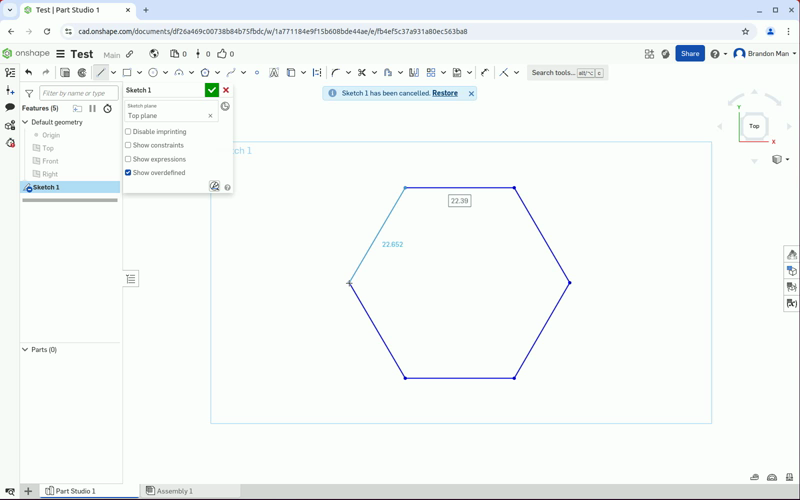
click(349, 282)
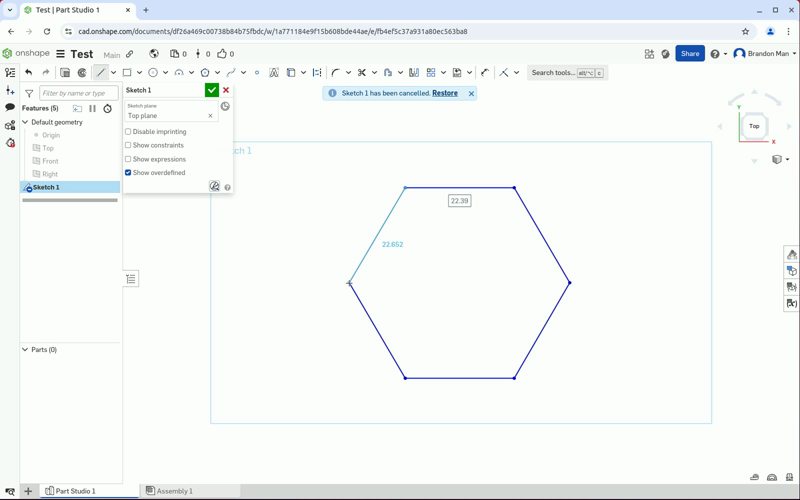
key(esc)
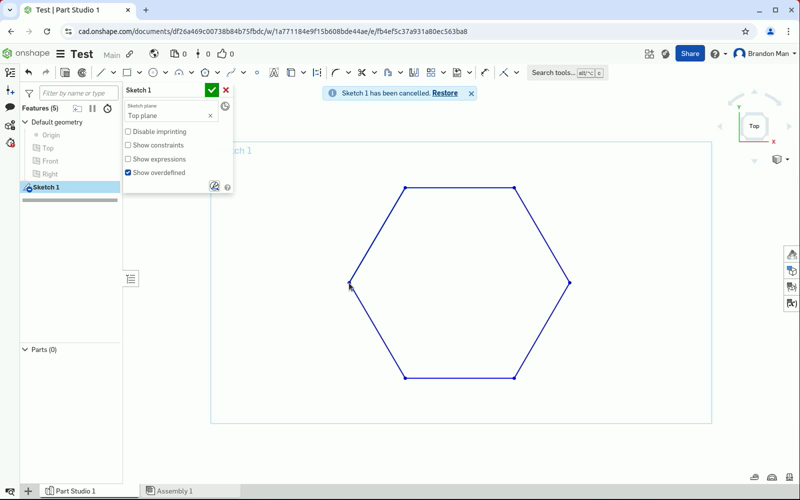
mouse_move(471, 294)
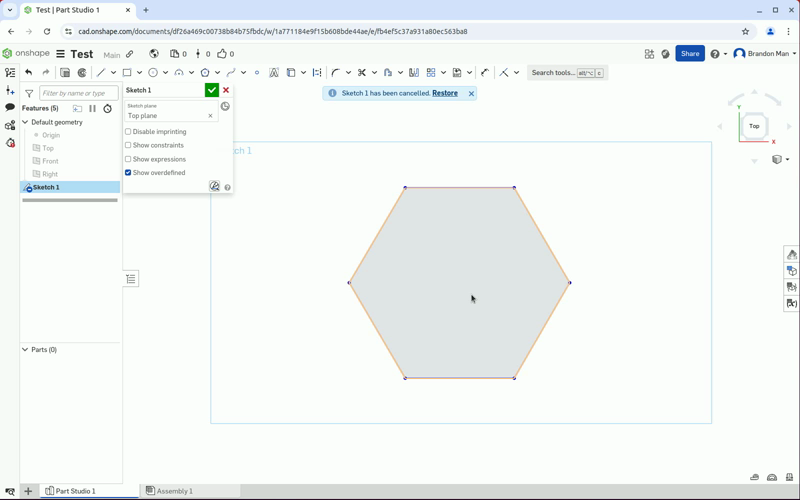
click(471, 294)
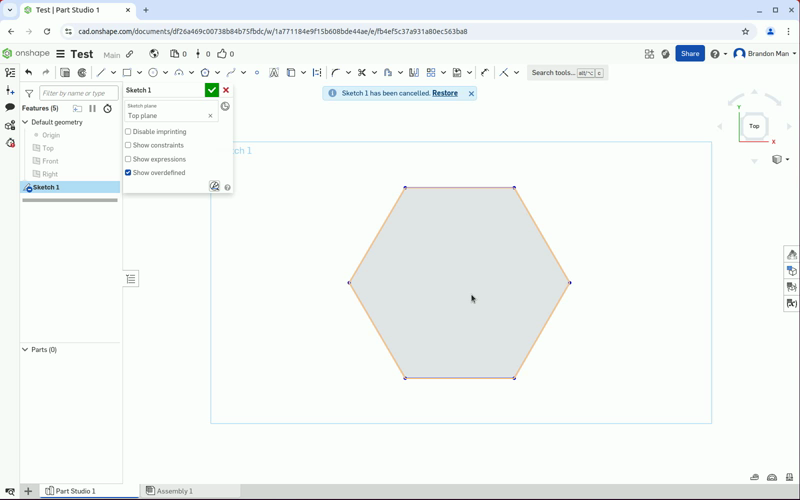
mouse_move(73, 352)
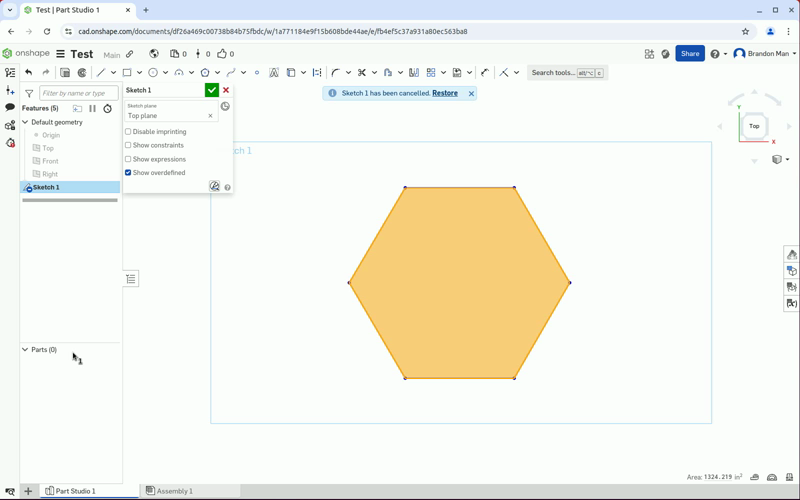
key(shift+y)
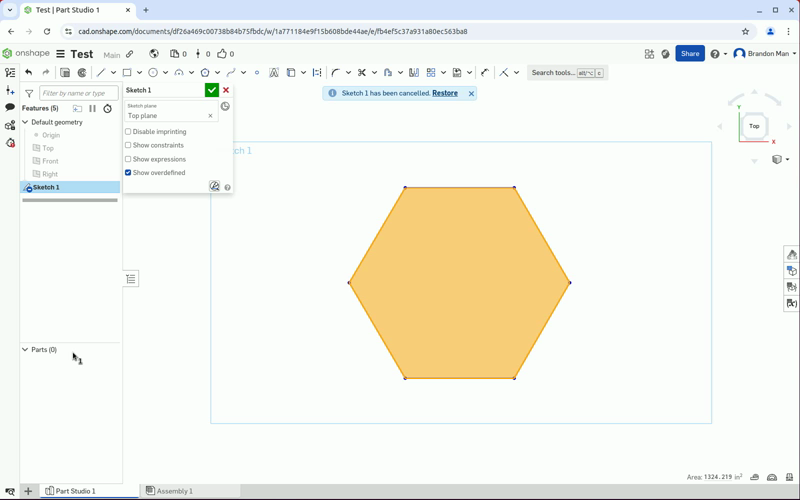
key(shift+e)
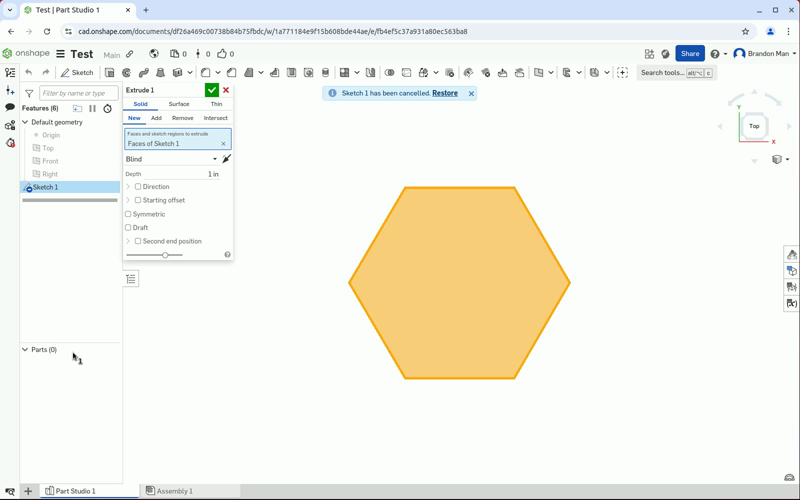
mouse_move(143, 106)
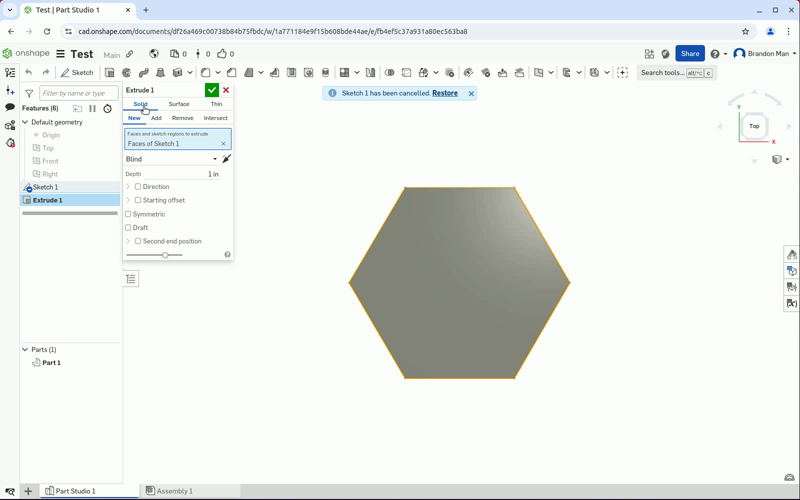
click(143, 106)
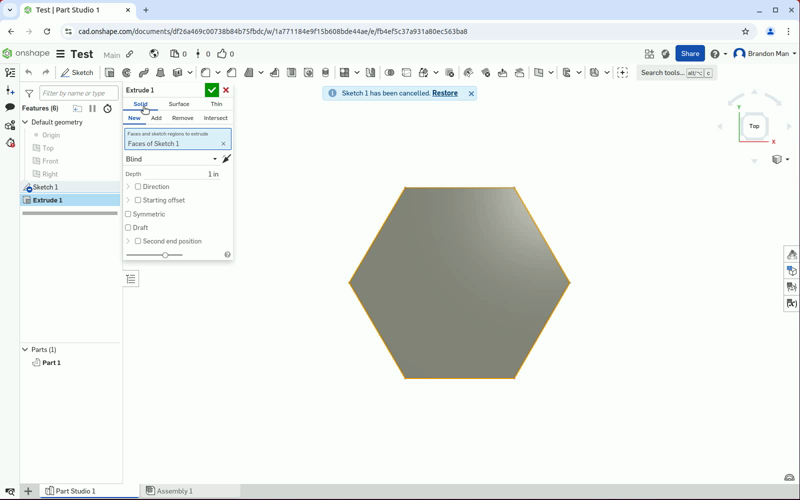
mouse_move(137, 120)
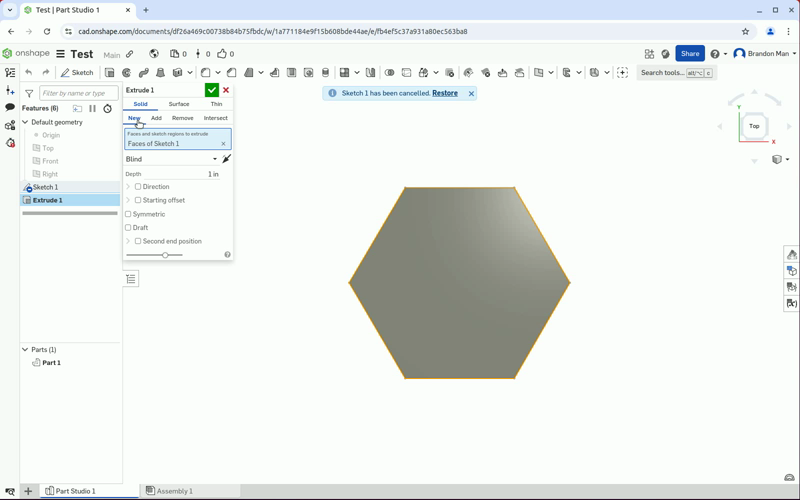
click(137, 120)
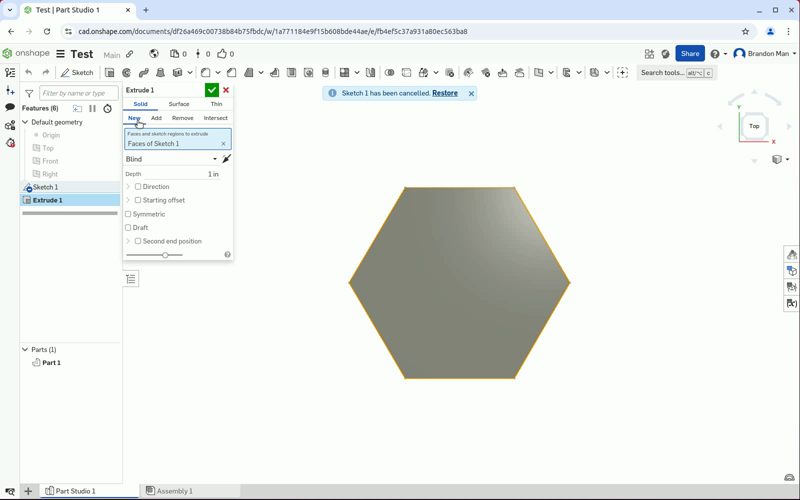
key(tab, 4)
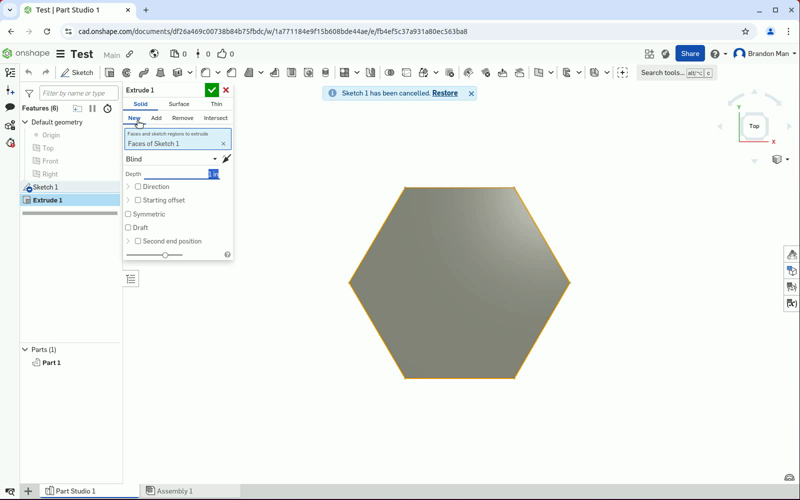
text(15.405)
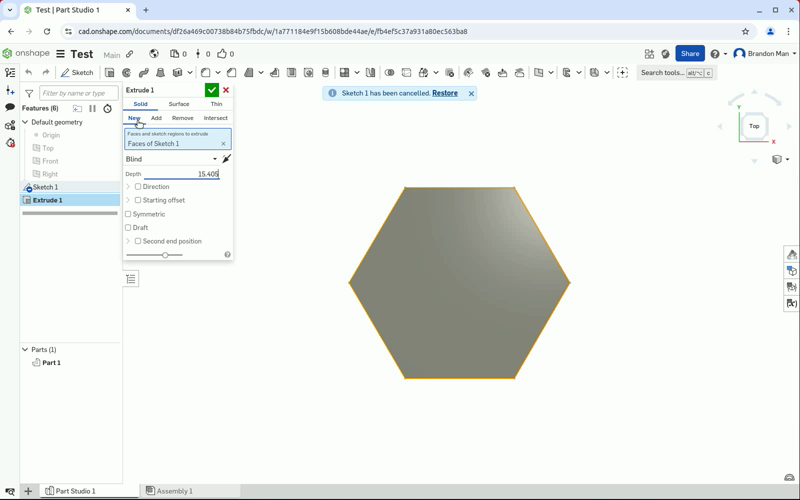
key(enter)
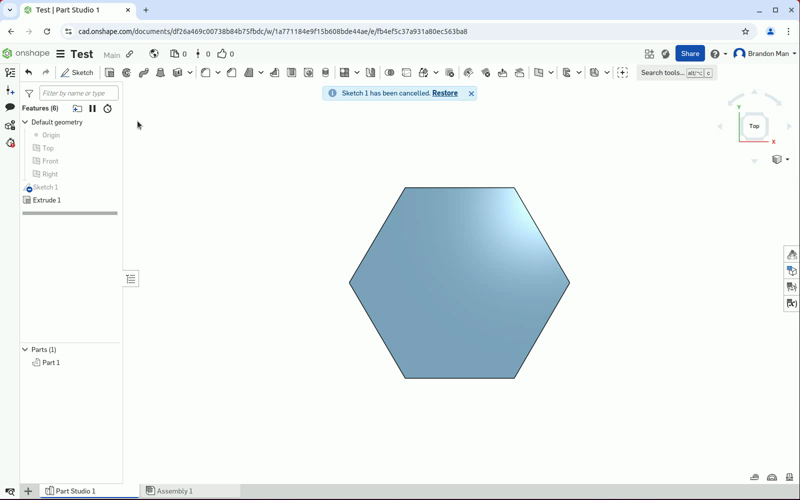
key(shift+h)
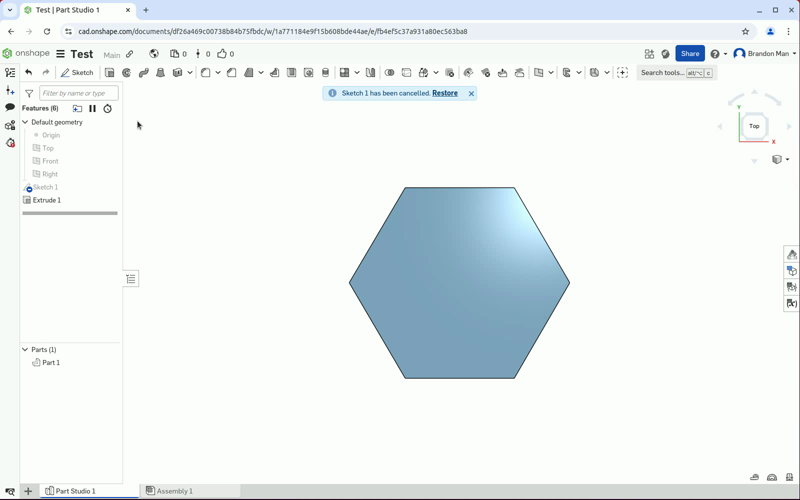
key(shift+h)
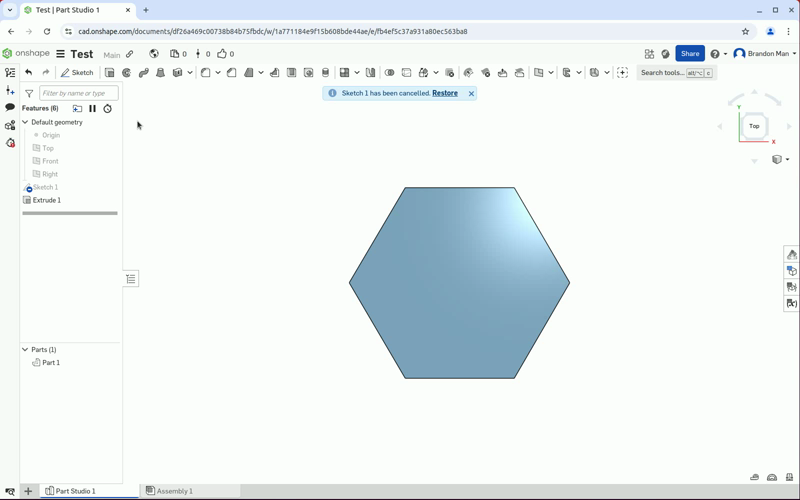
mouse_move(73, 189)
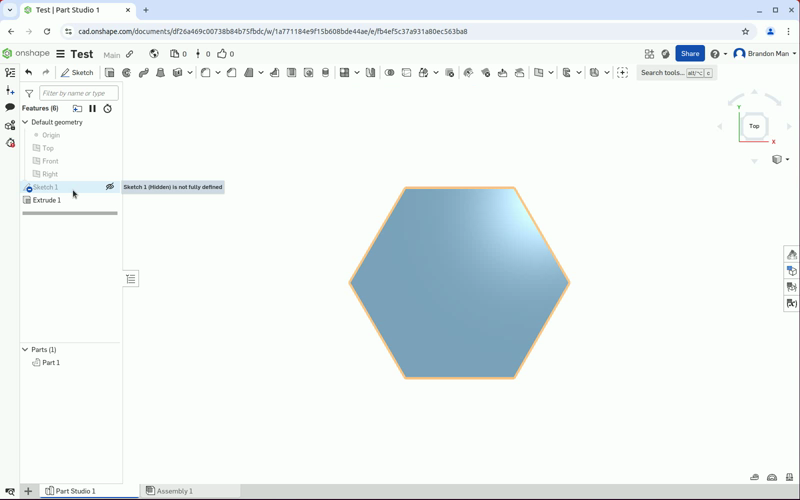
click(73, 189)
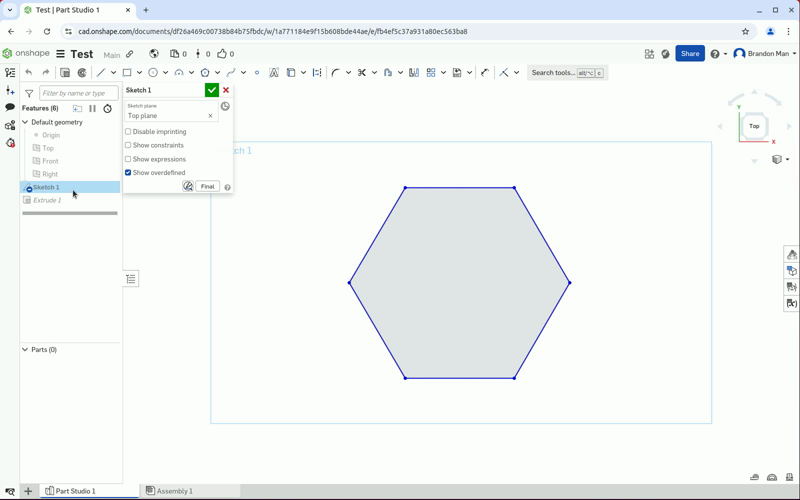
mouse_move(229, 92)
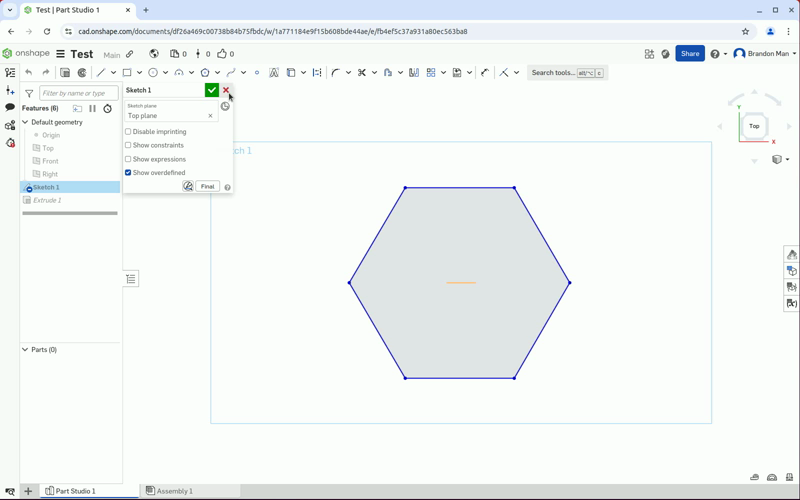
click(229, 92)
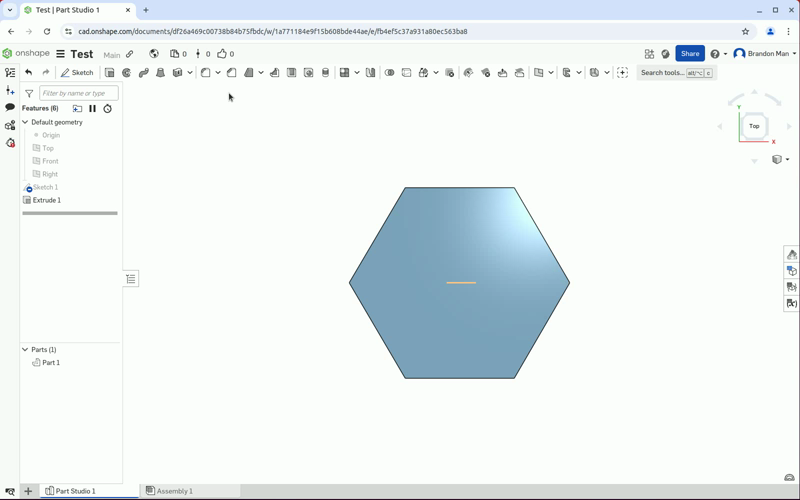
mouse_move(541, 75)
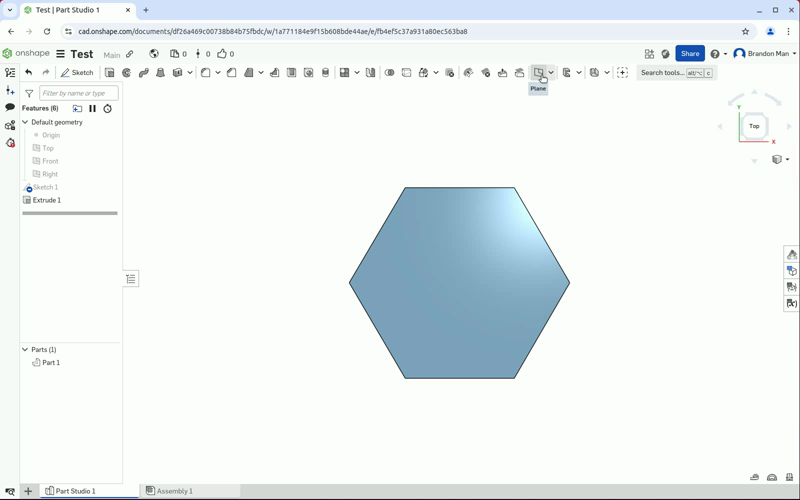
click(541, 75)
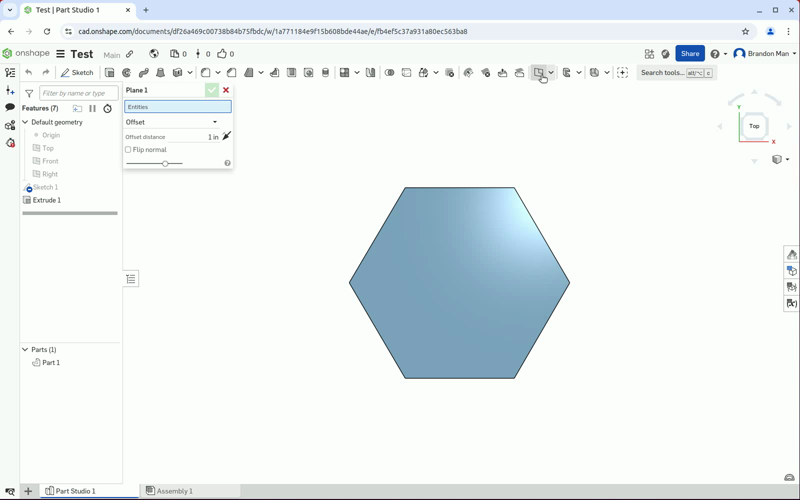
mouse_move(73, 150)
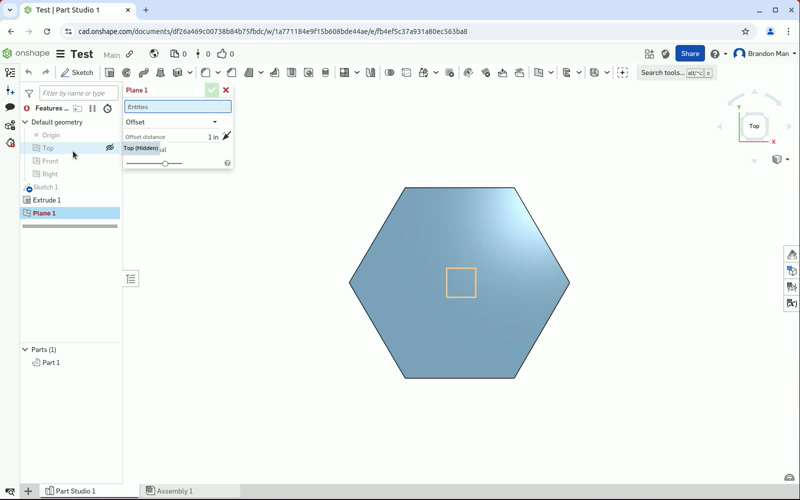
click(73, 150)
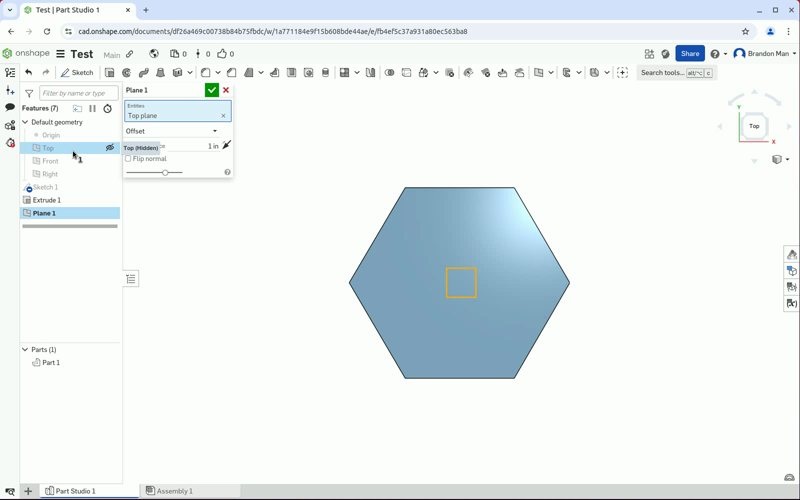
key(tab, 2)
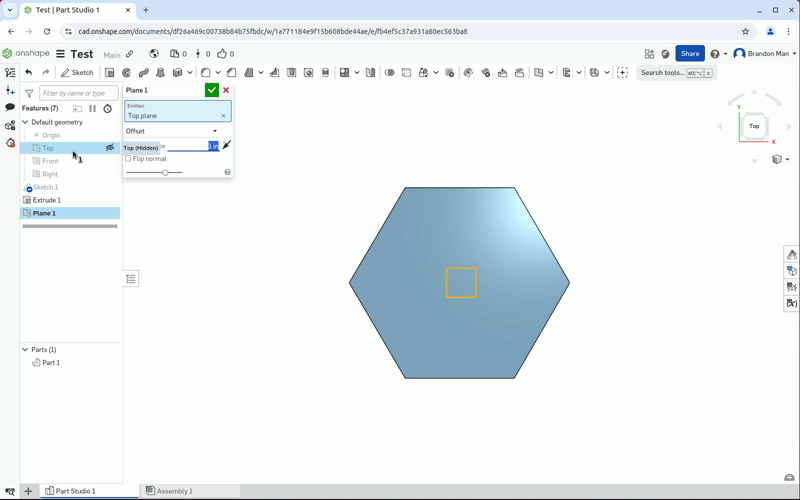
text(15.405)
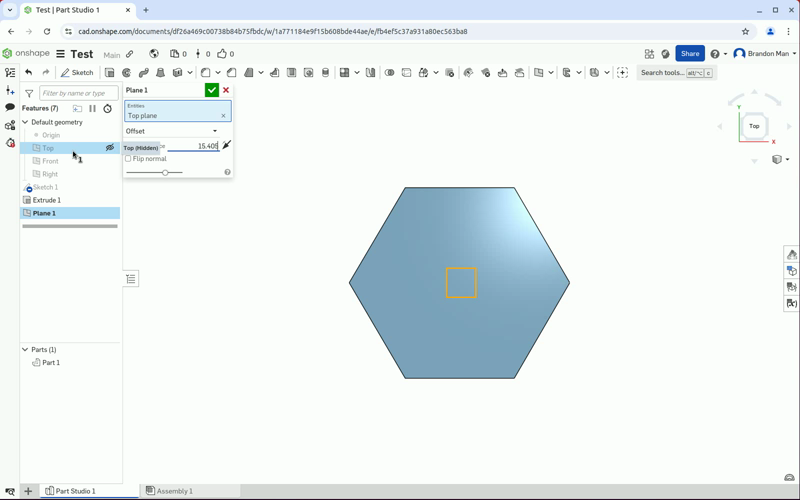
key(enter, 2)
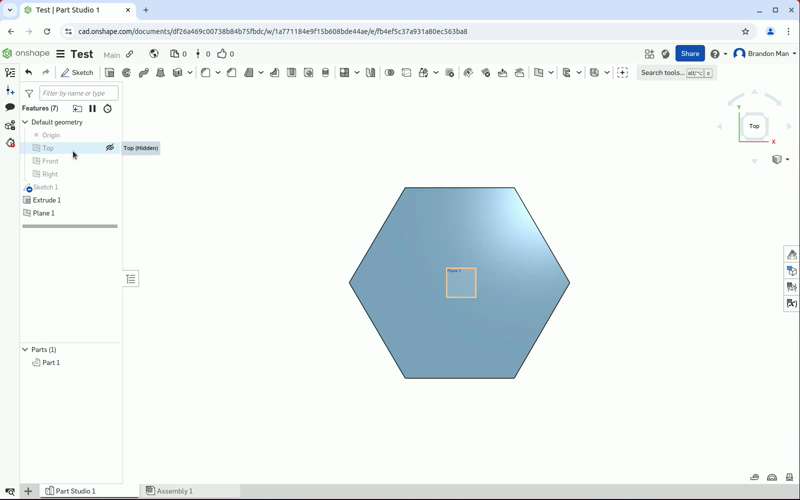
key(shift+s)
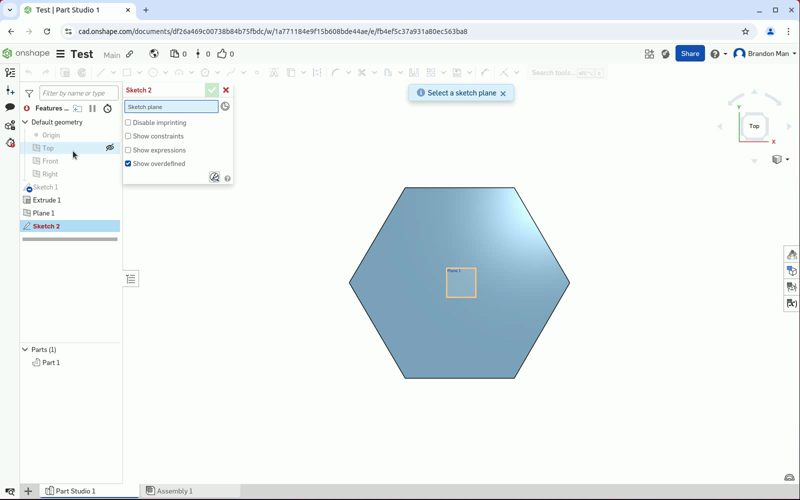
mouse_move(73, 215)
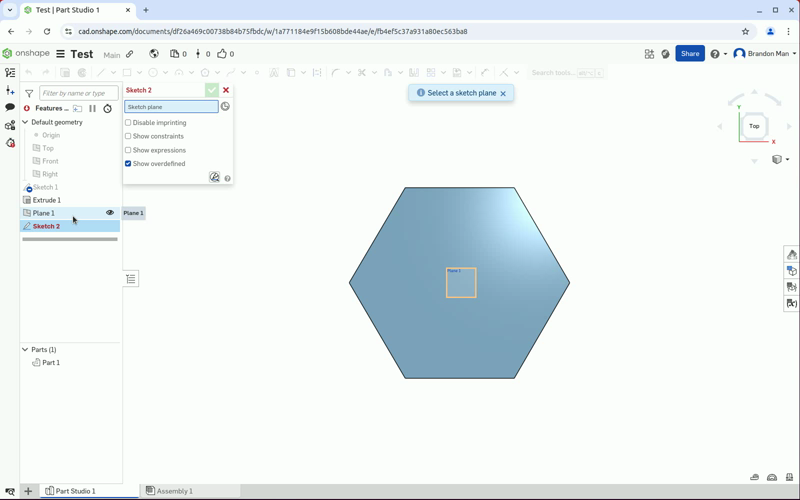
click(73, 215)
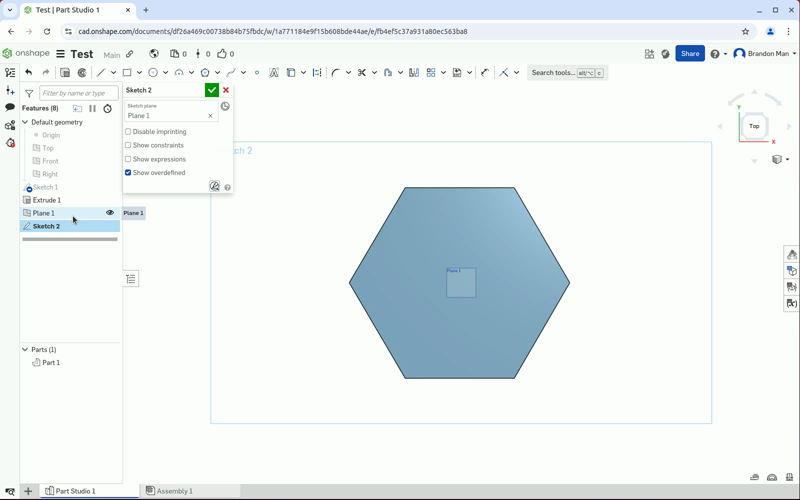
mouse_move(73, 352)
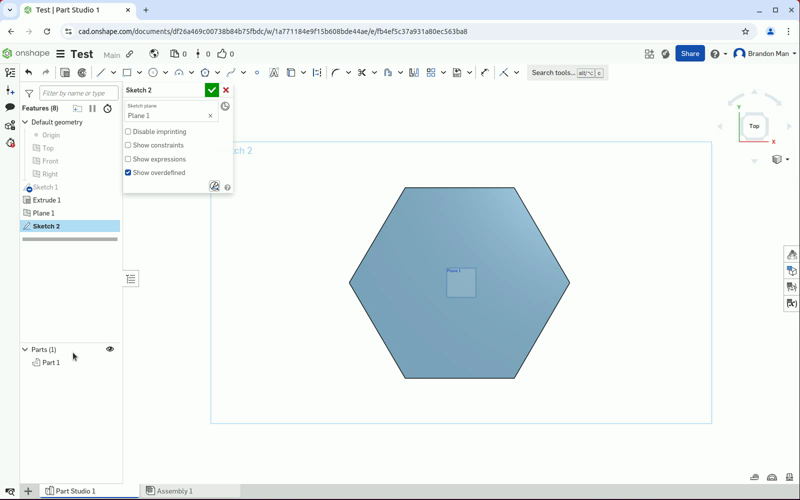
key(y)
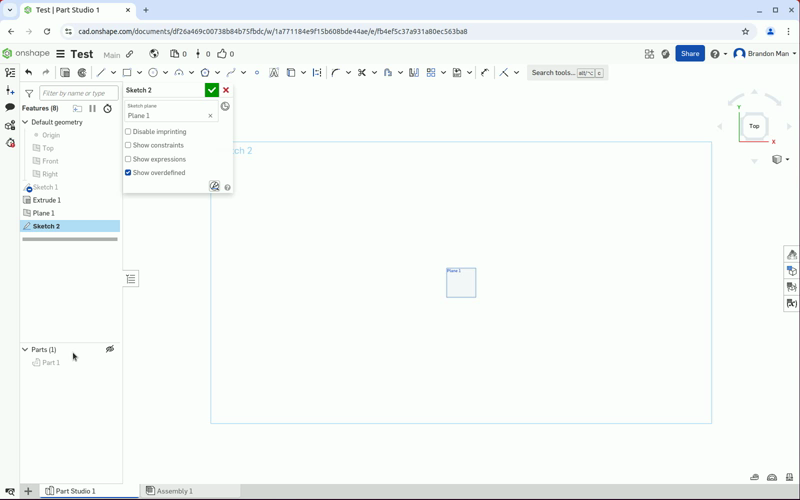
key(c)
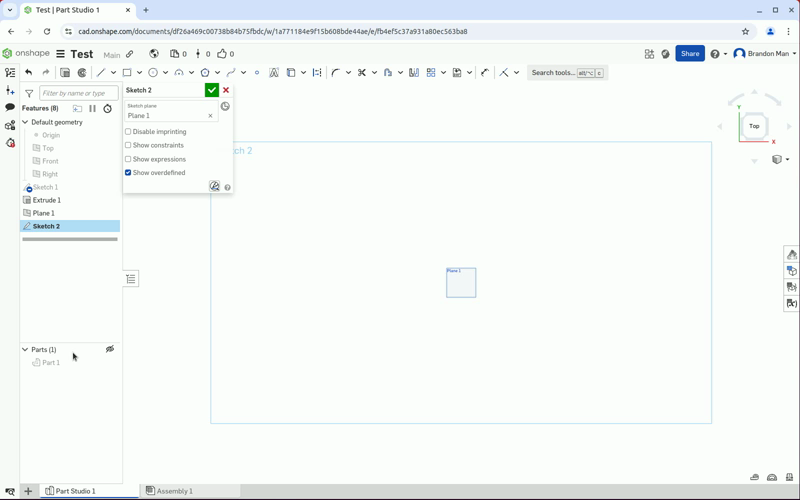
key_down(shift)
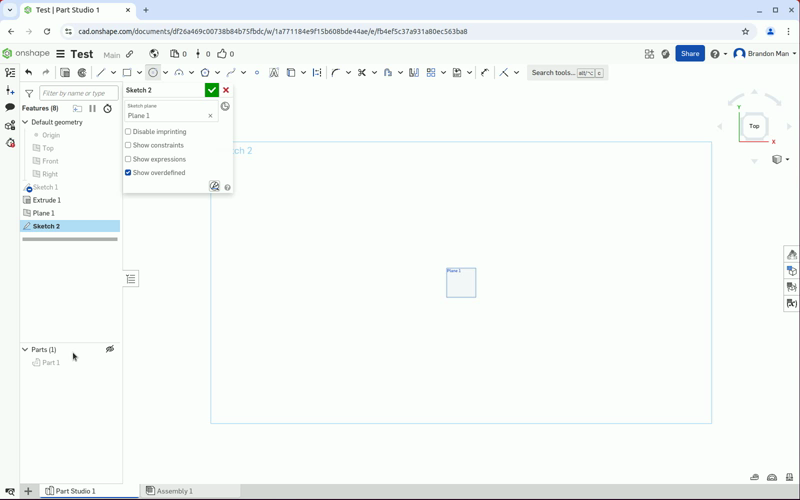
mouse_move(461, 282)
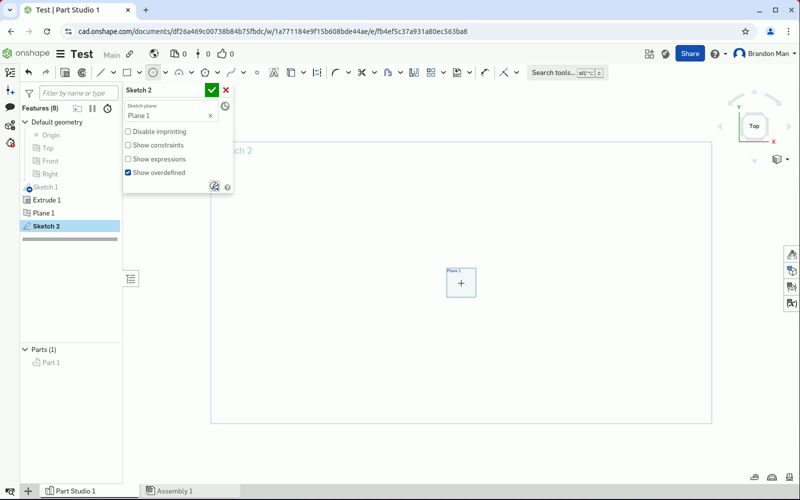
click(461, 282)
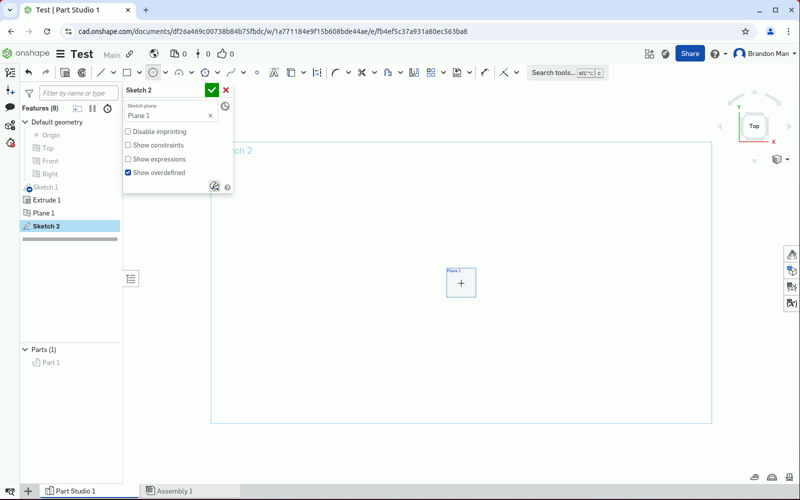
key_up(shift)
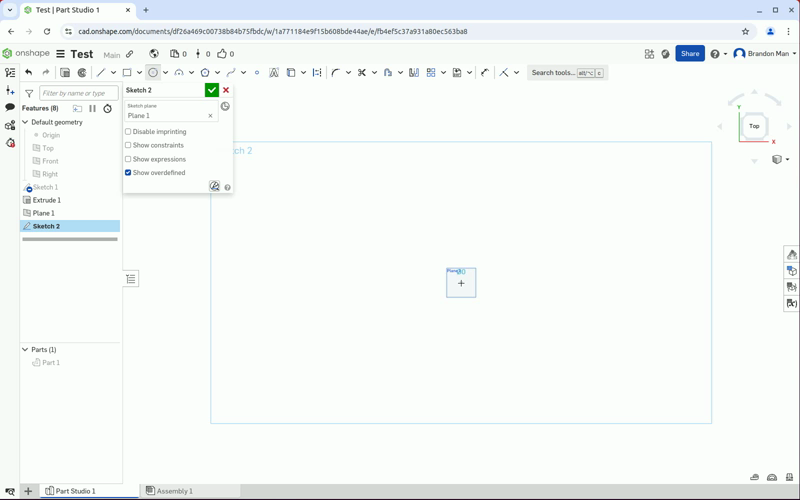
mouse_move(552, 282)
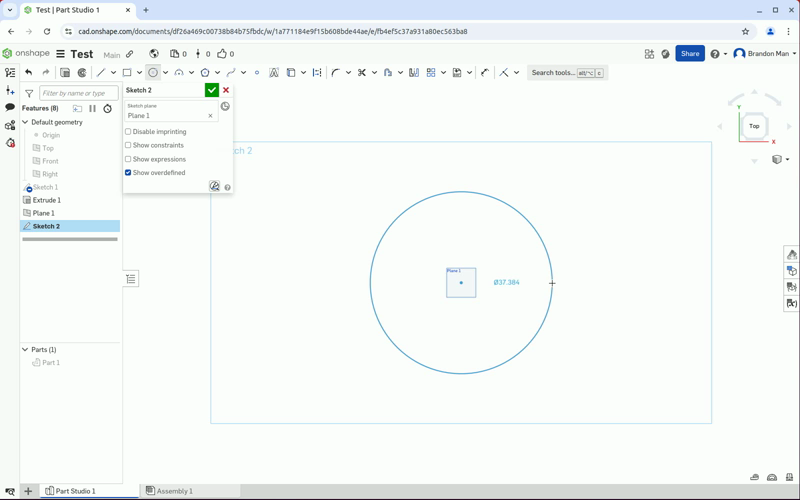
click(552, 282)
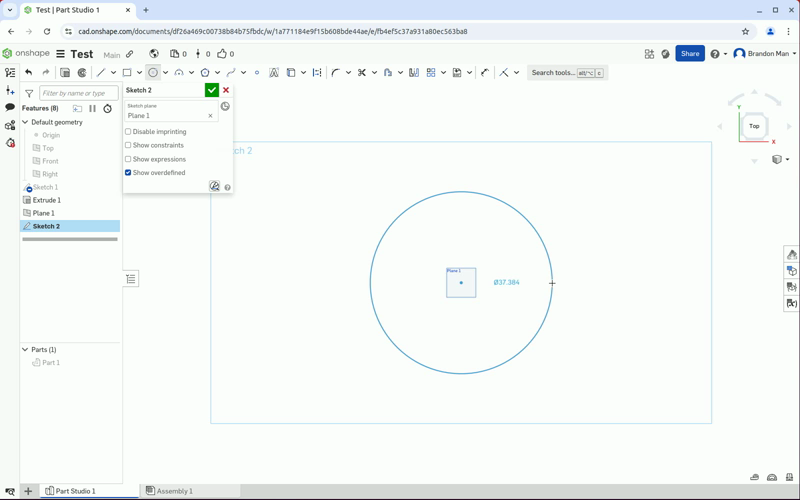
key(esc)
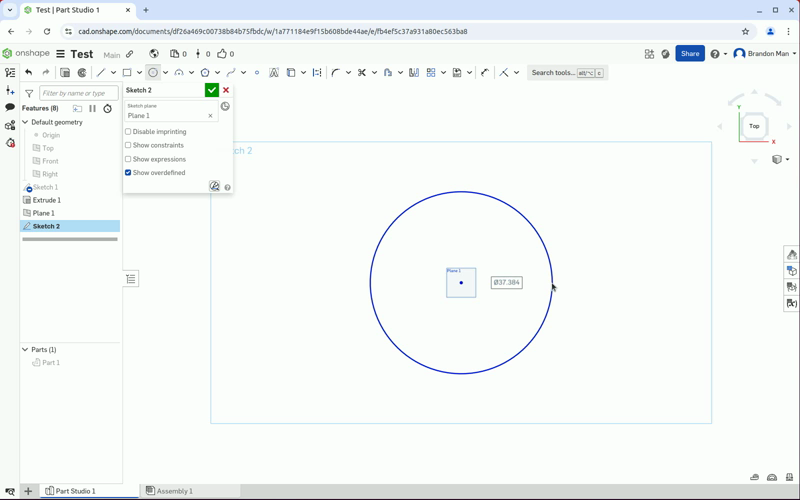
mouse_move(445, 340)
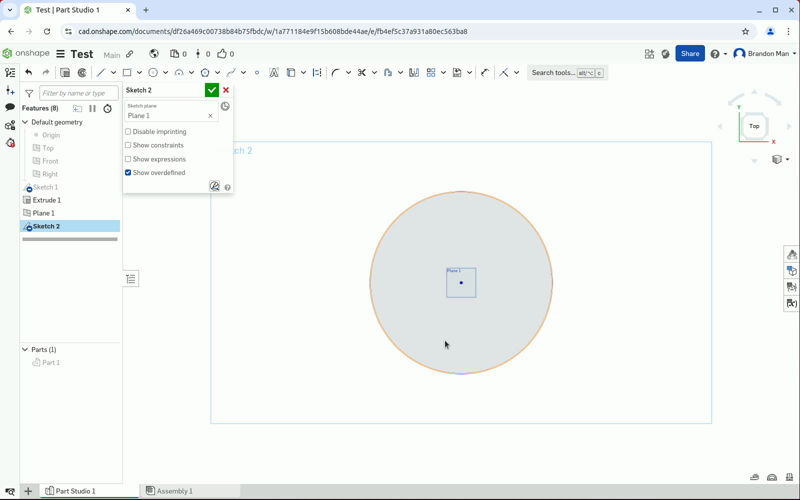
click(445, 340)
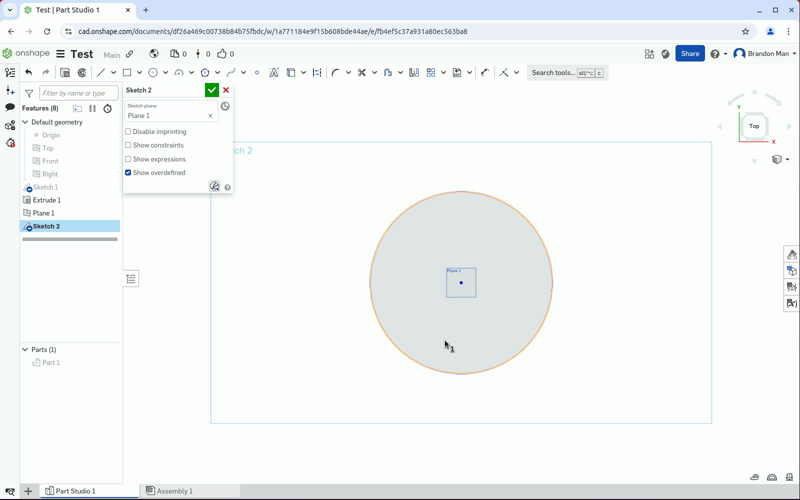
mouse_move(73, 352)
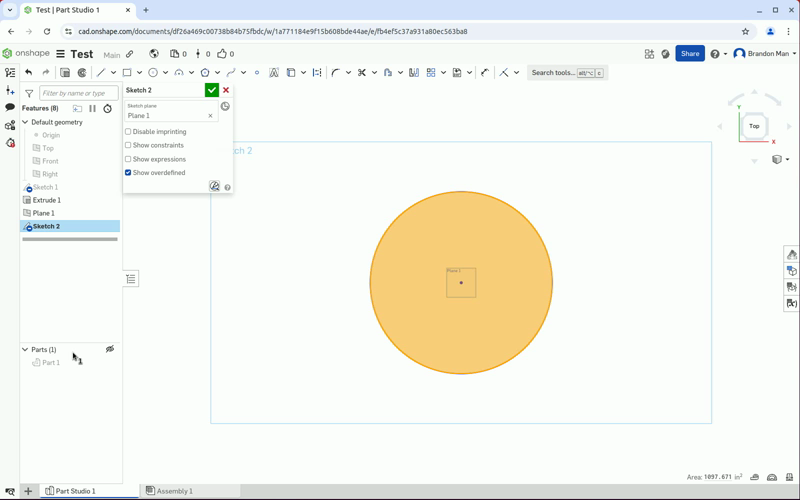
key(shift+y)
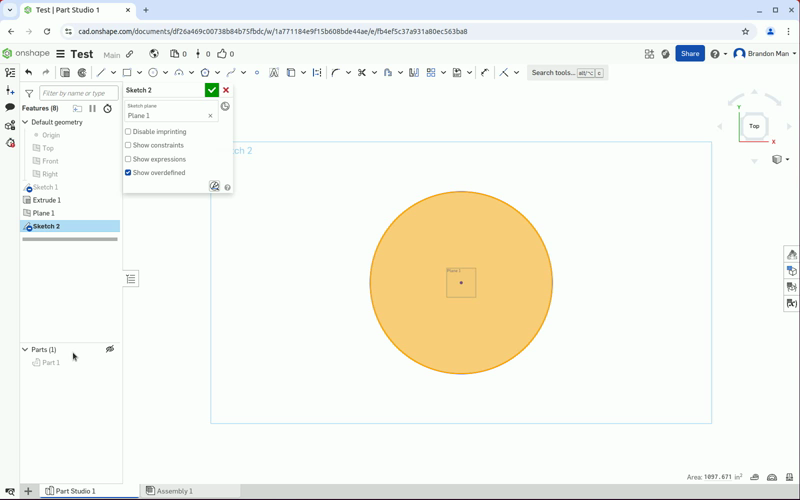
key(shift+e)
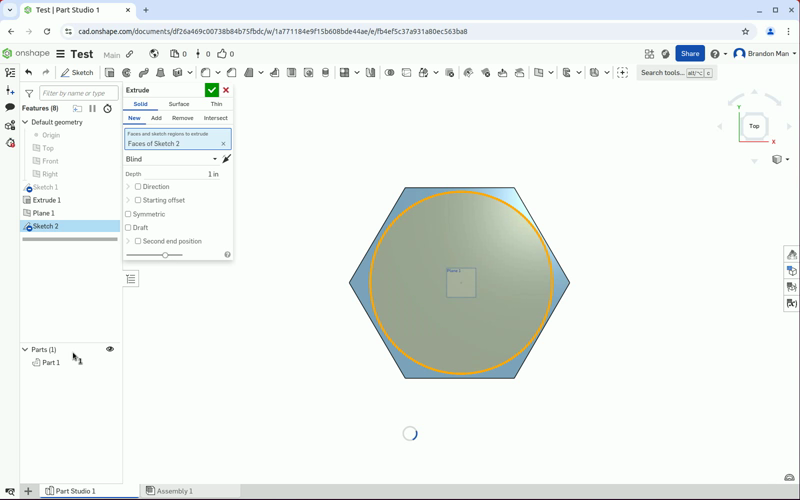
mouse_move(143, 106)
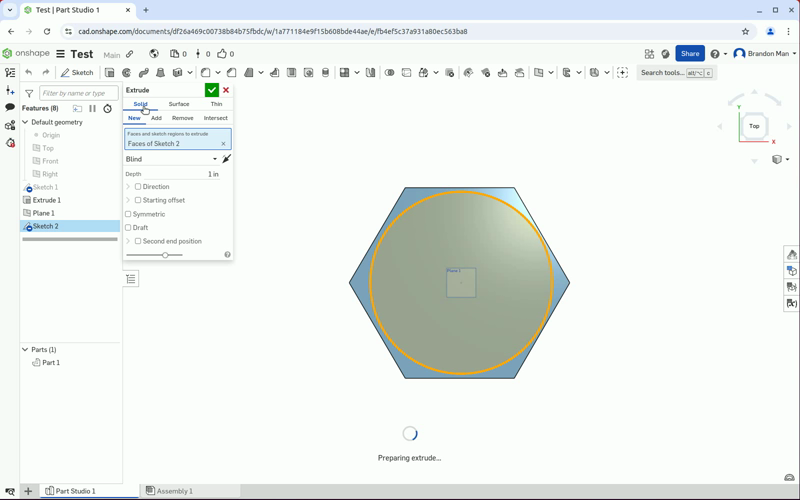
click(143, 106)
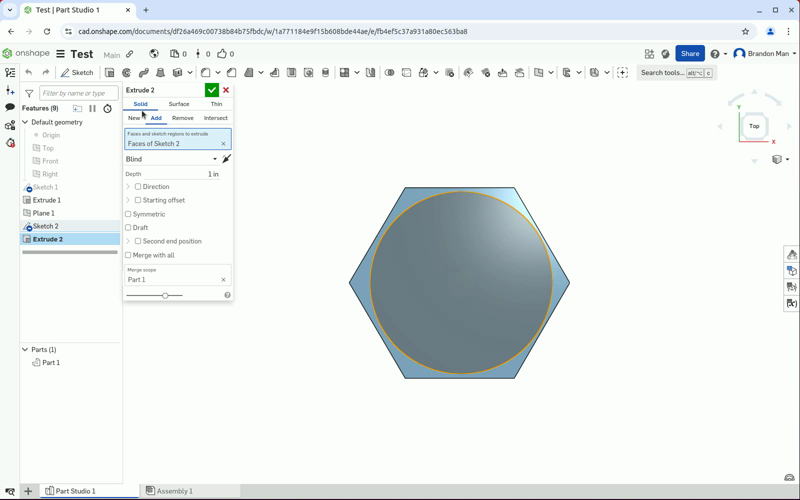
mouse_move(137, 120)
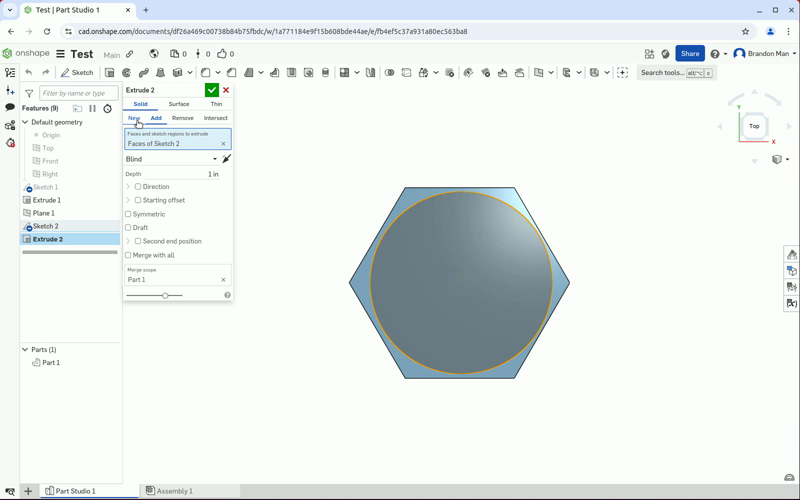
click(137, 120)
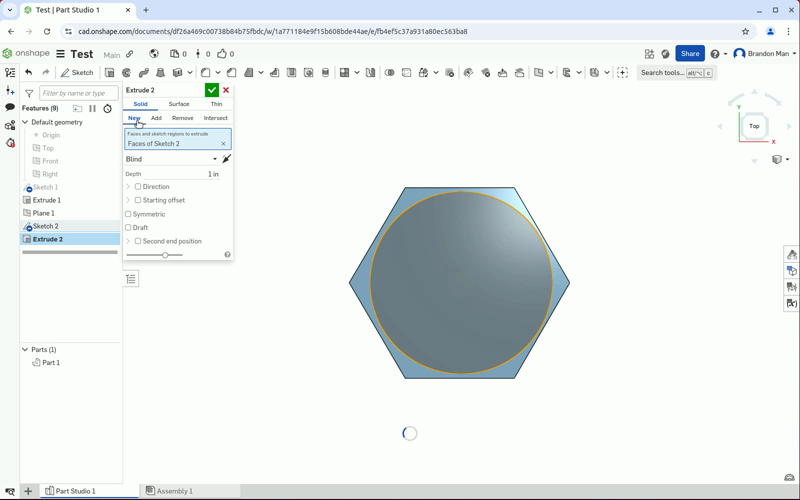
key(tab, 4)
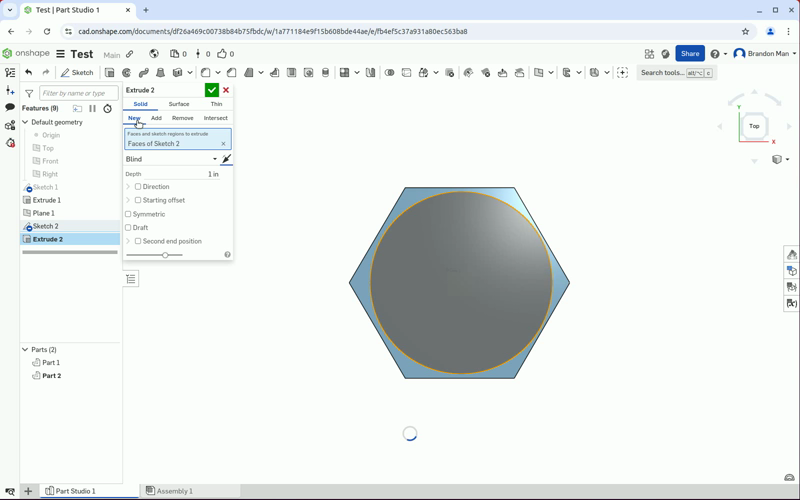
text(7.703)
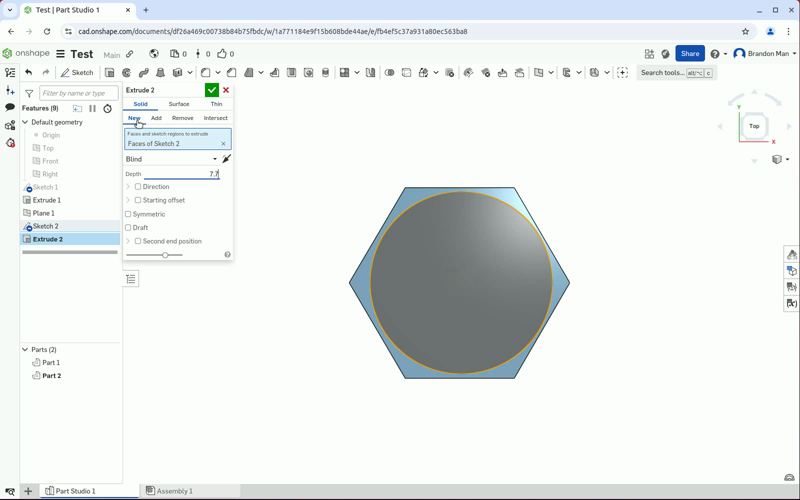
key(enter)
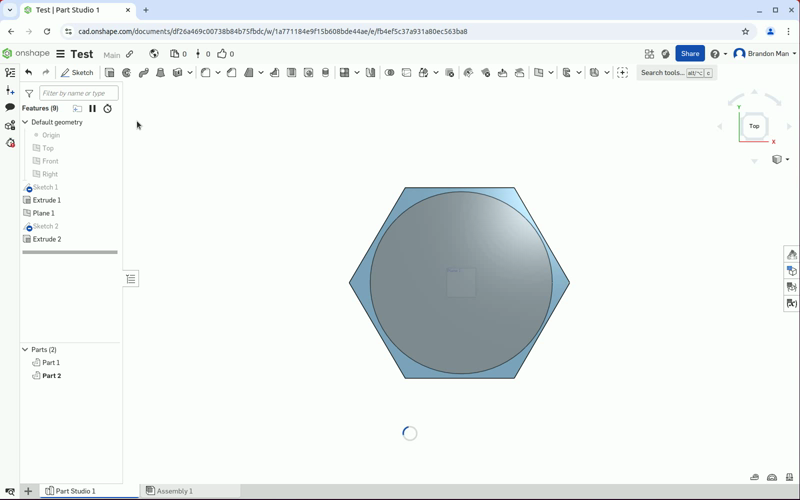
key(shift+h)
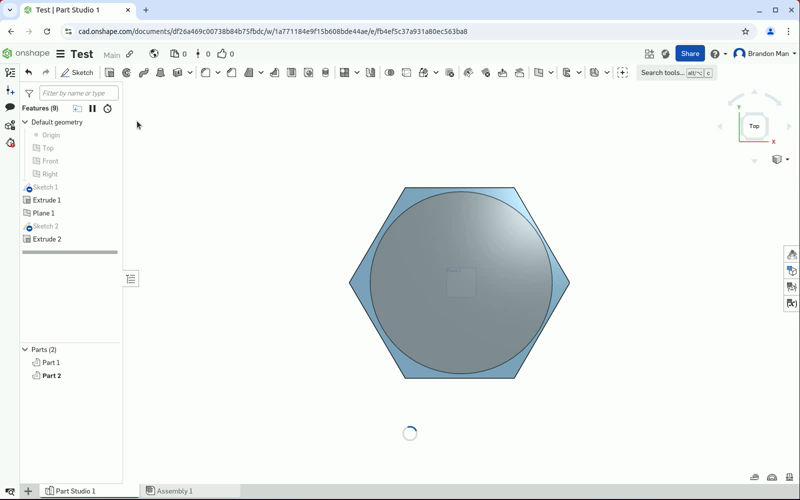
key(shift+h)
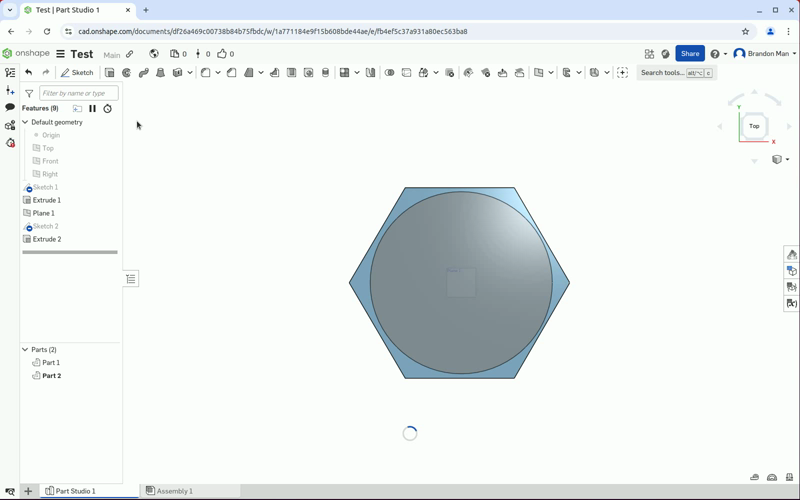
key(shift+7)
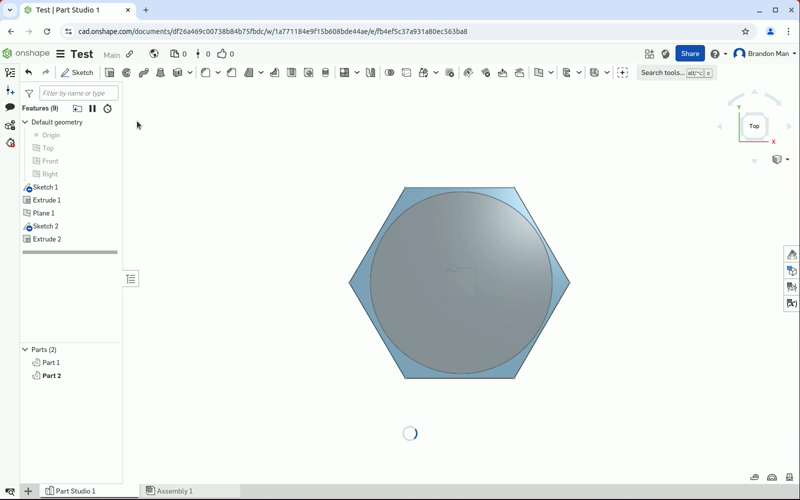
key(up, 3)
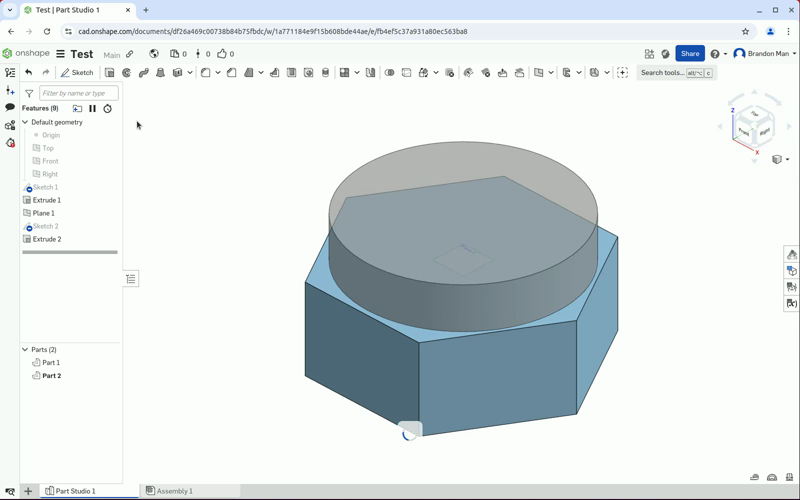
key(left, 3)
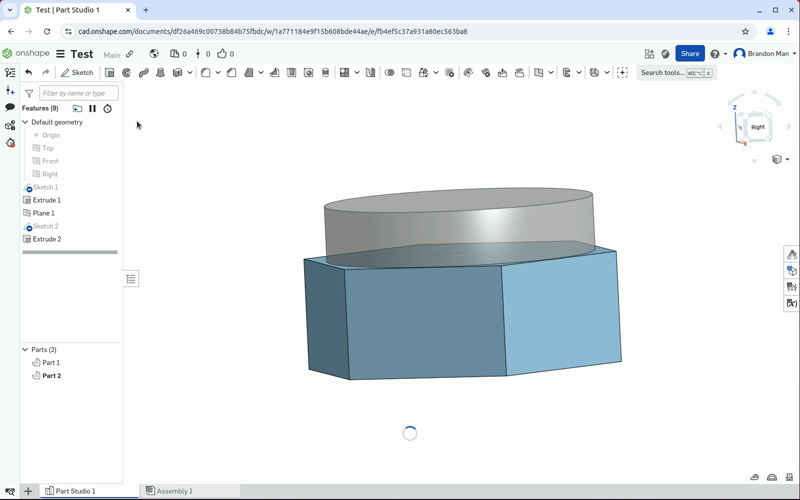
key(right, 3)
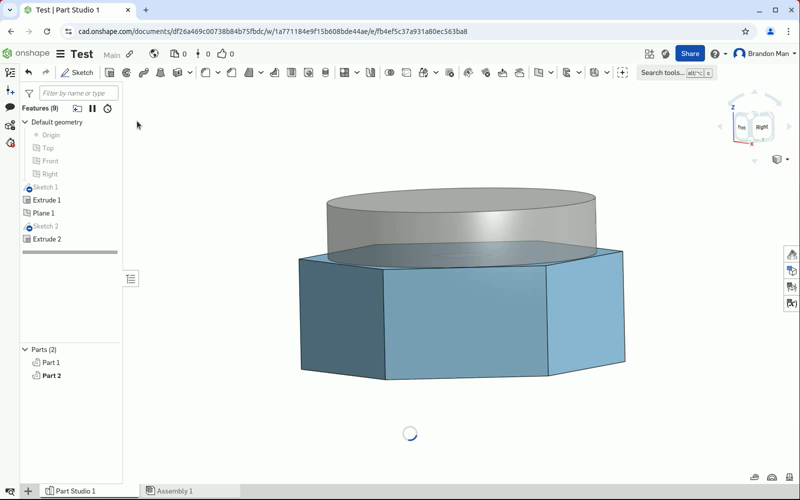
key(down, 3)
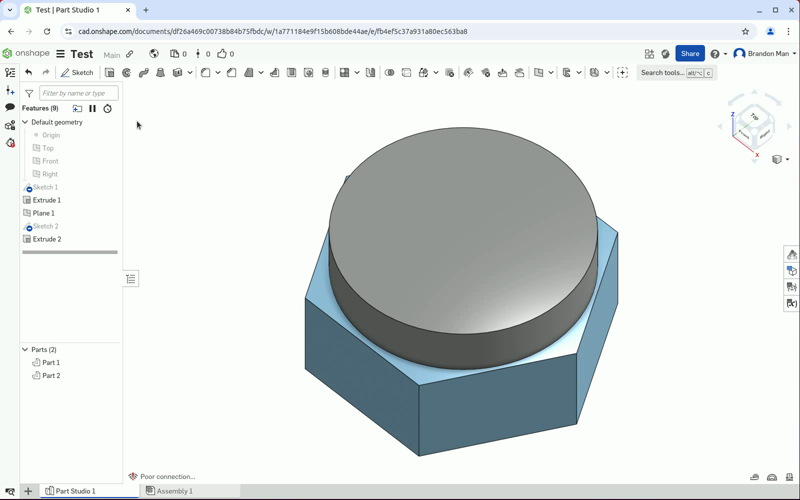
mouse_move(73, 189)
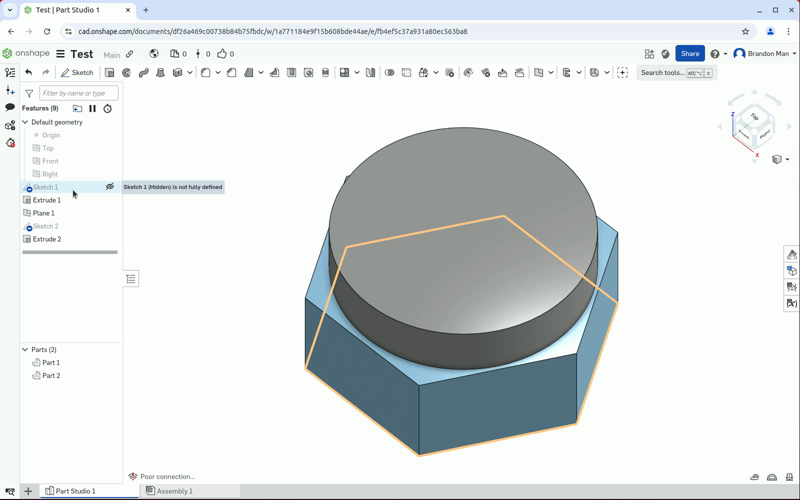
click(73, 189)